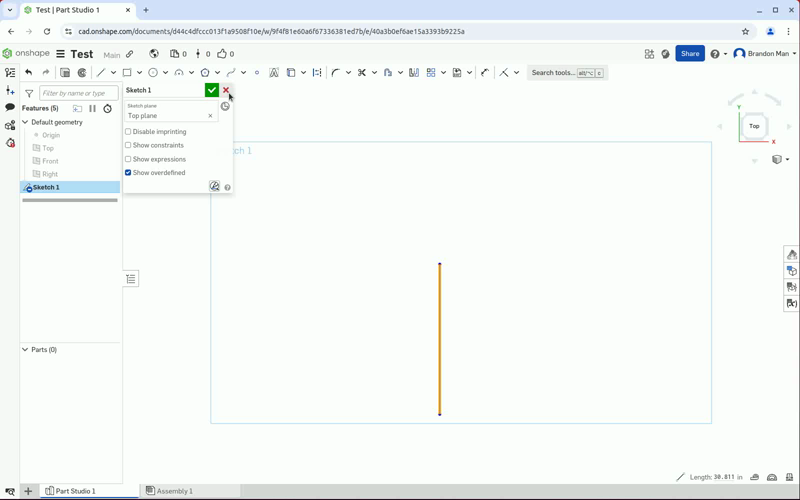
key(shift+h)
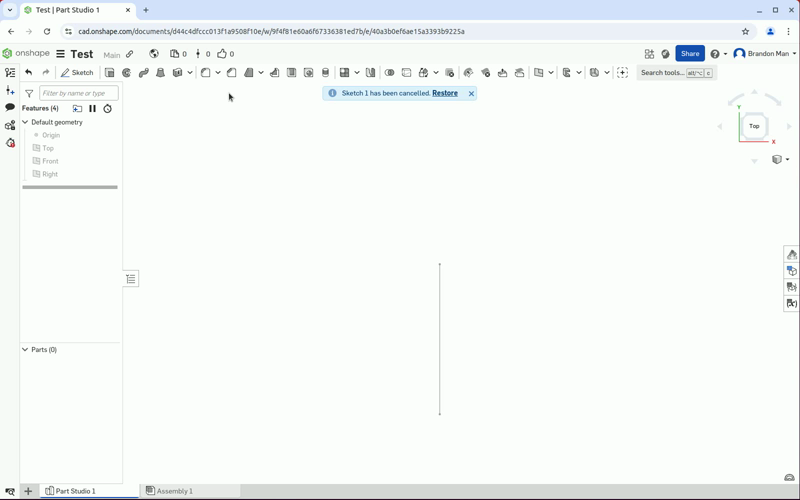
mouse_move(73, 352)
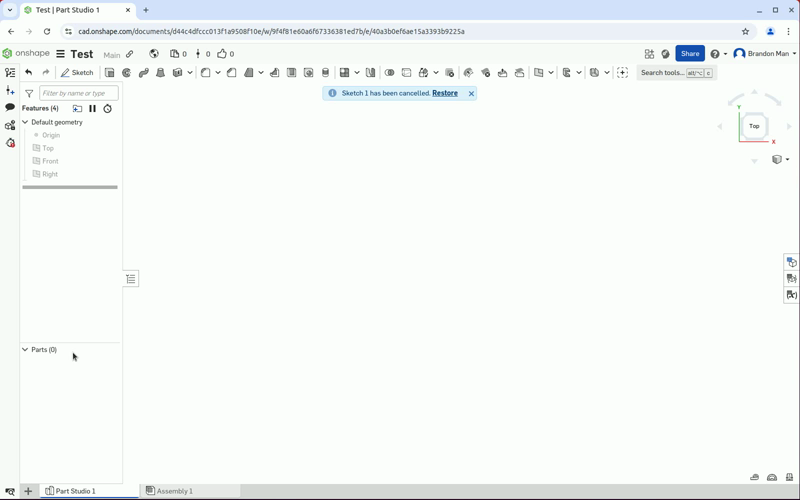
key(y)
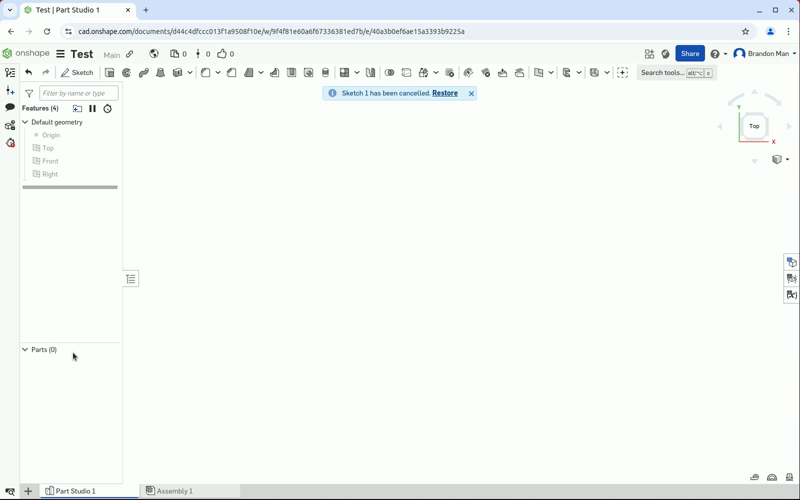
key(shift+p)
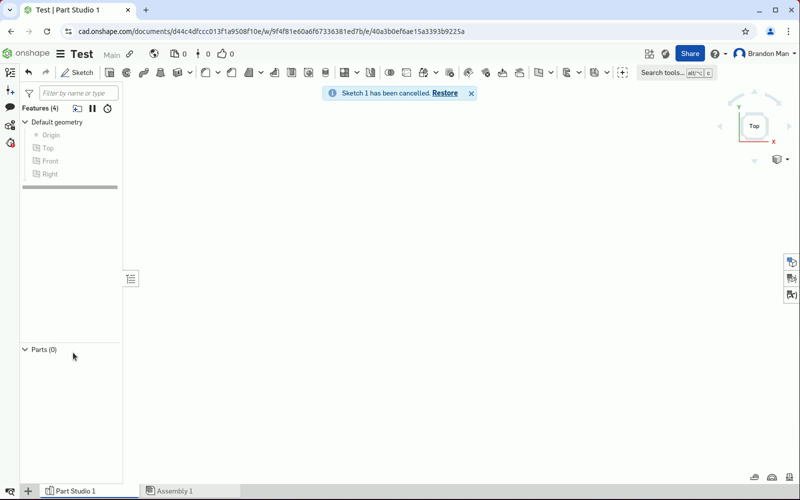
key(space)
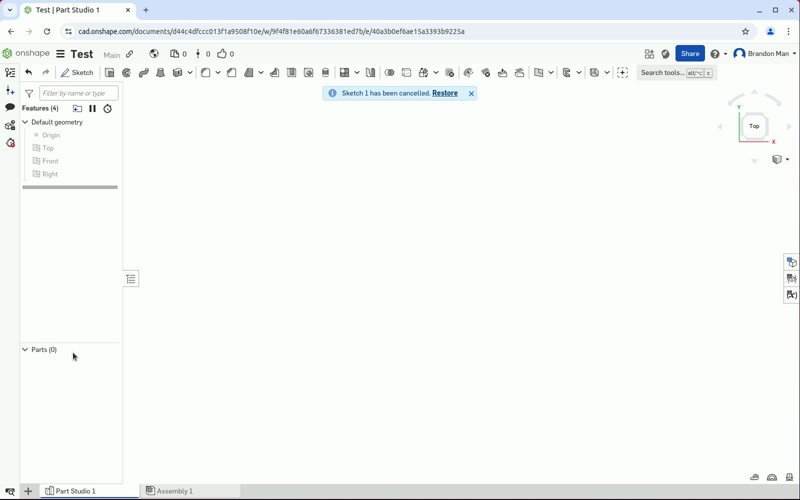
key_down(shift)
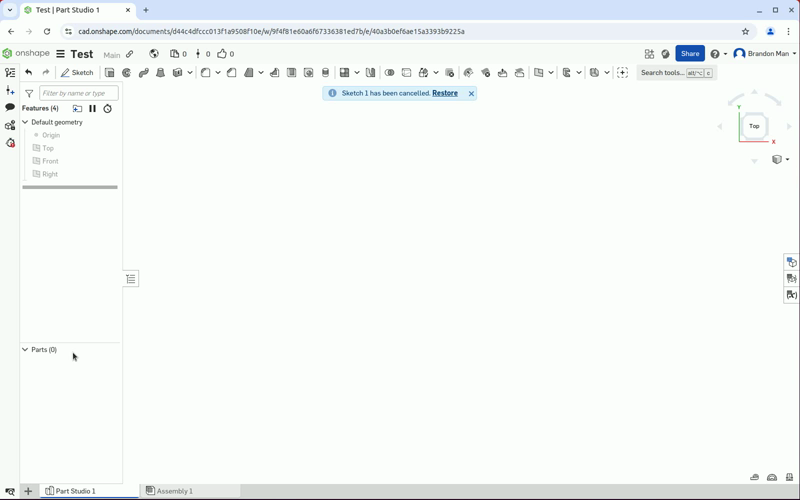
key(up)
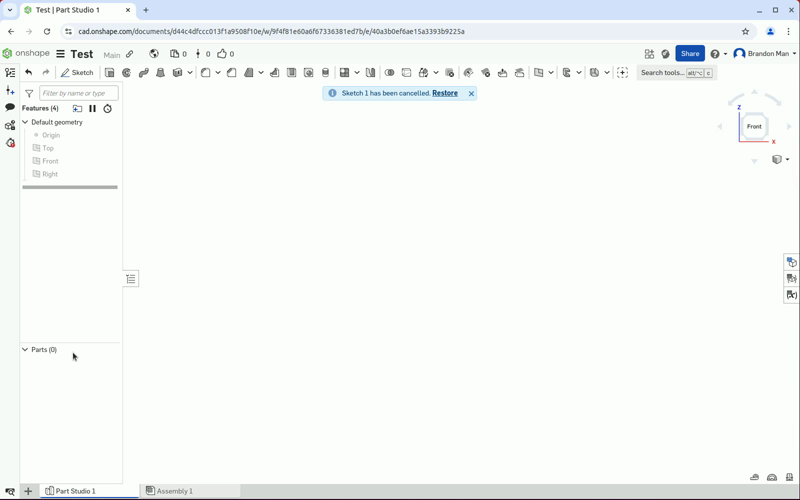
key_up(shift)
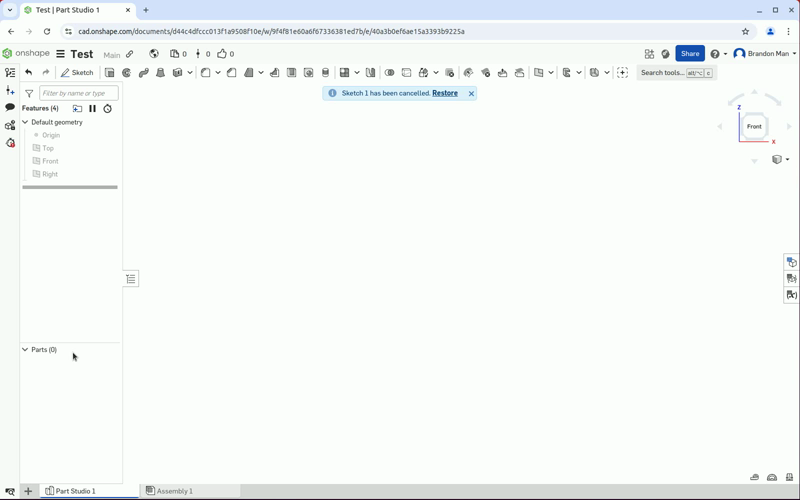
mouse_move(73, 352)
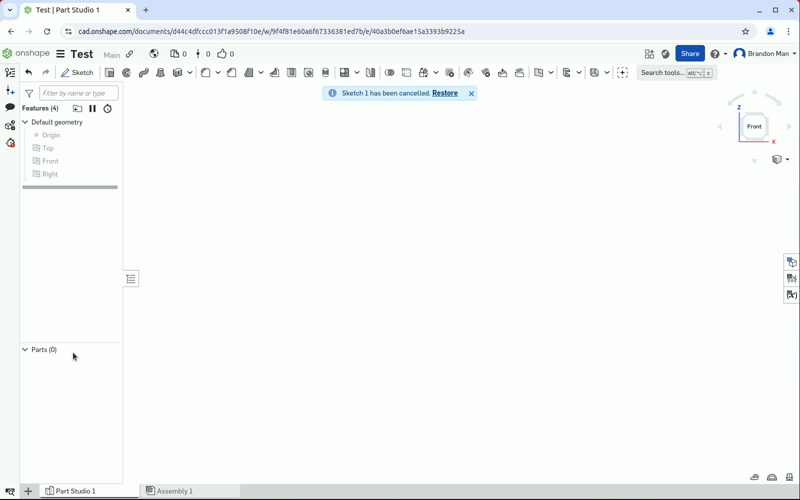
key(shift+y)
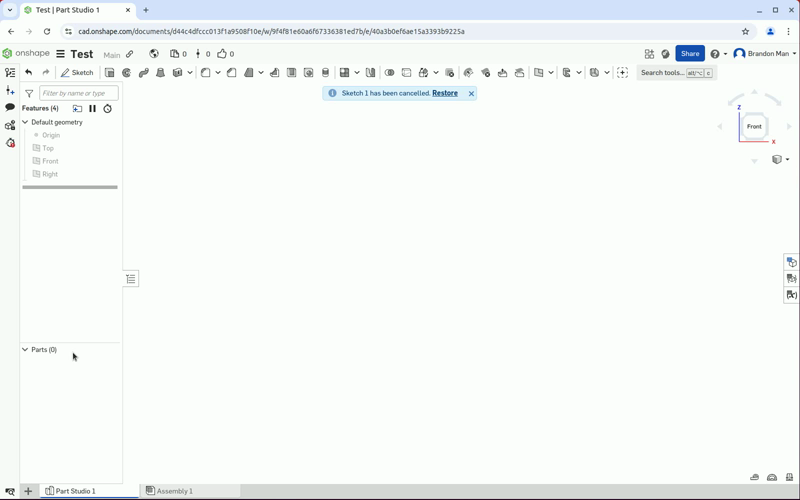
key(shift+s)
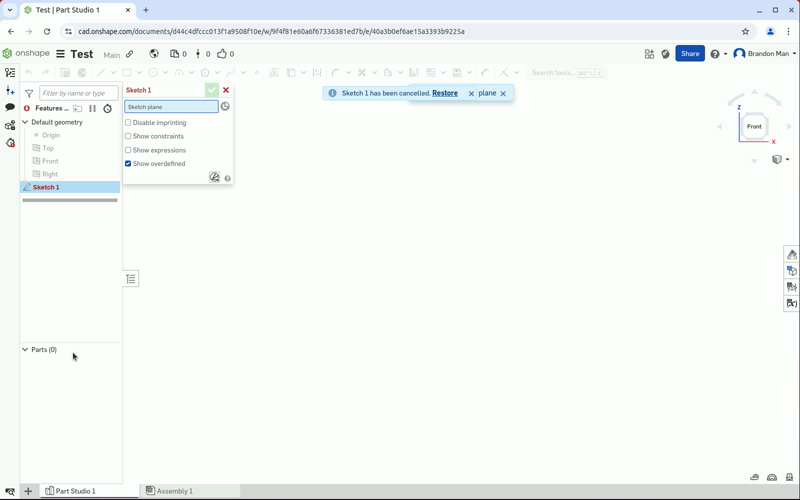
mouse_move(73, 163)
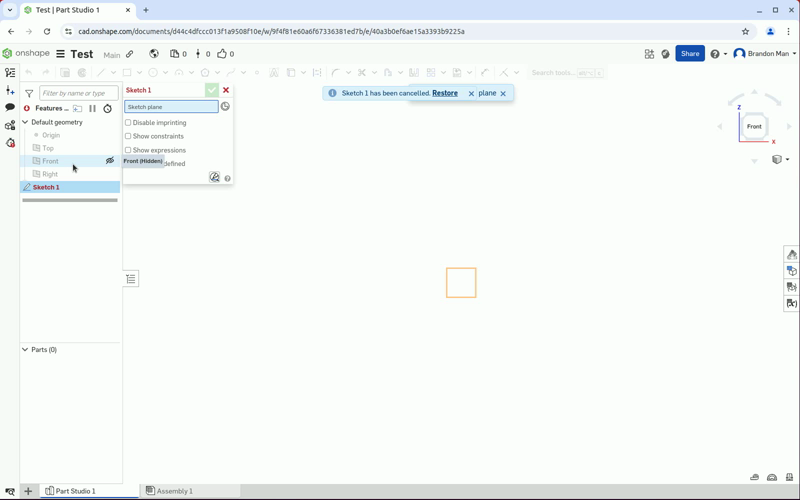
click(73, 163)
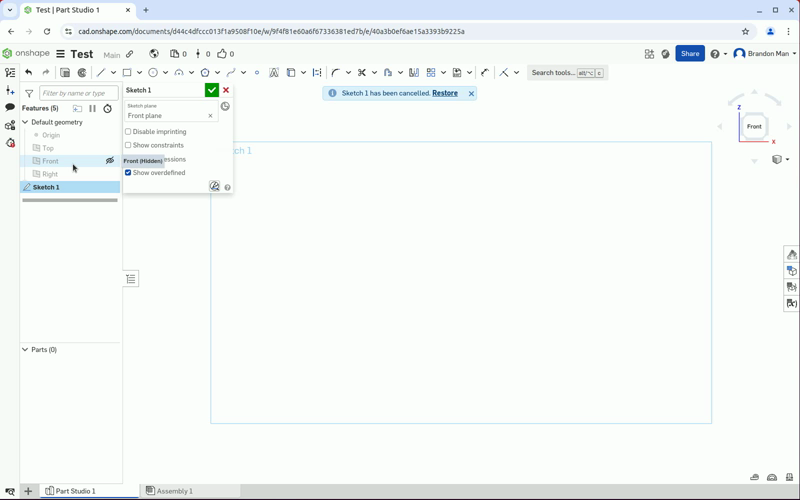
mouse_move(73, 352)
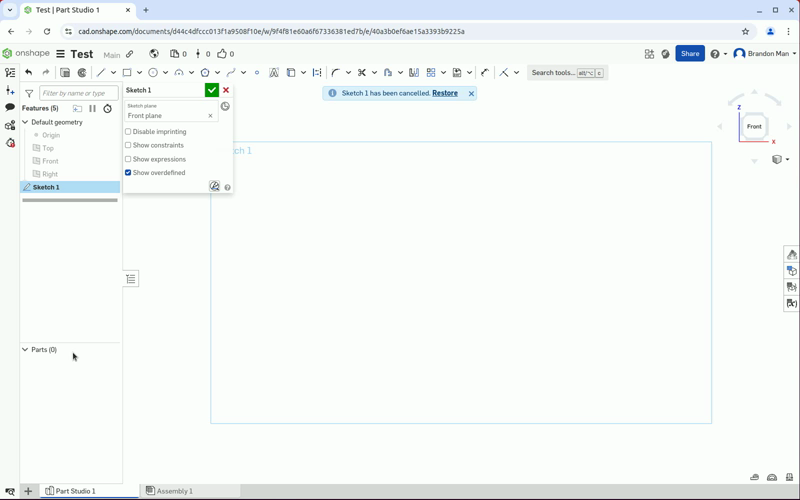
key(y)
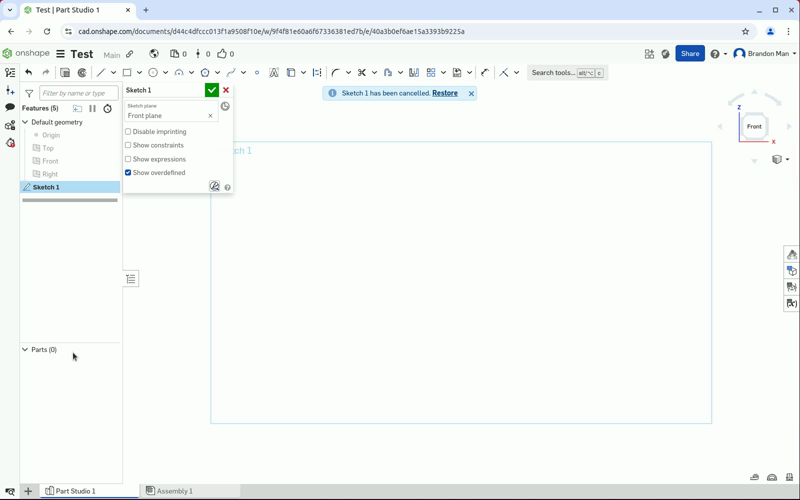
key(l)
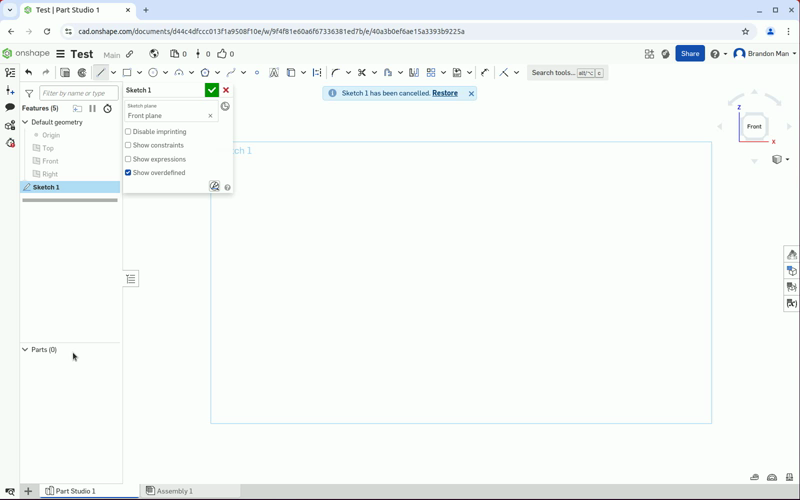
key_down(shift)
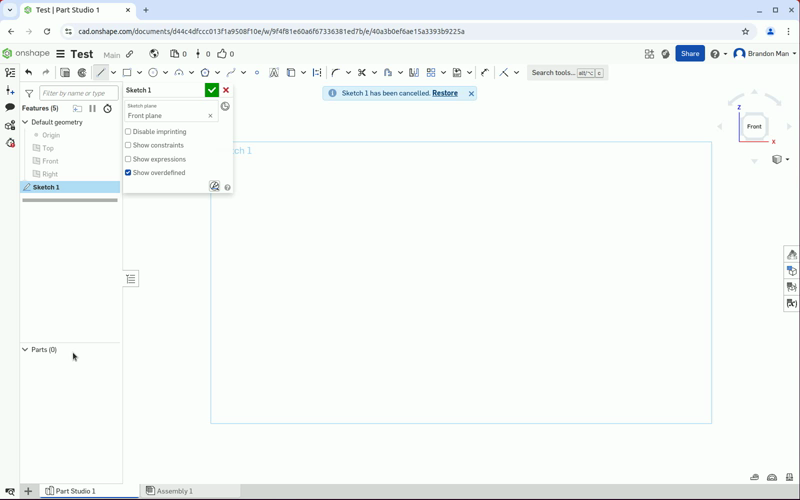
mouse_move(460, 282)
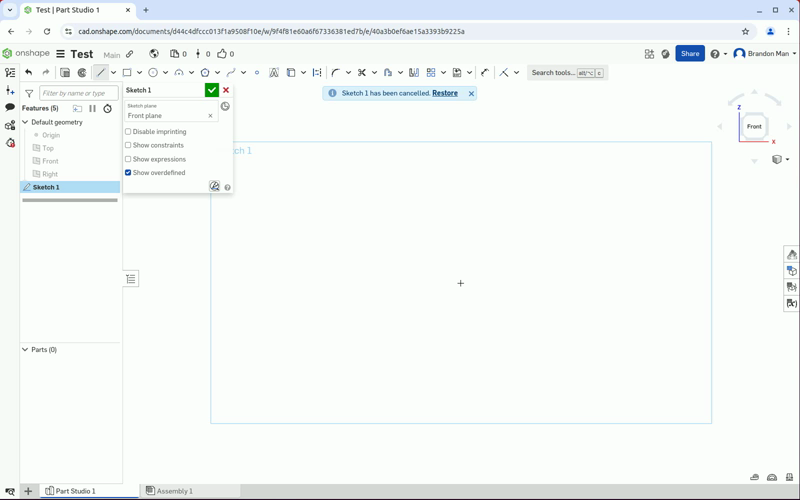
click(460, 282)
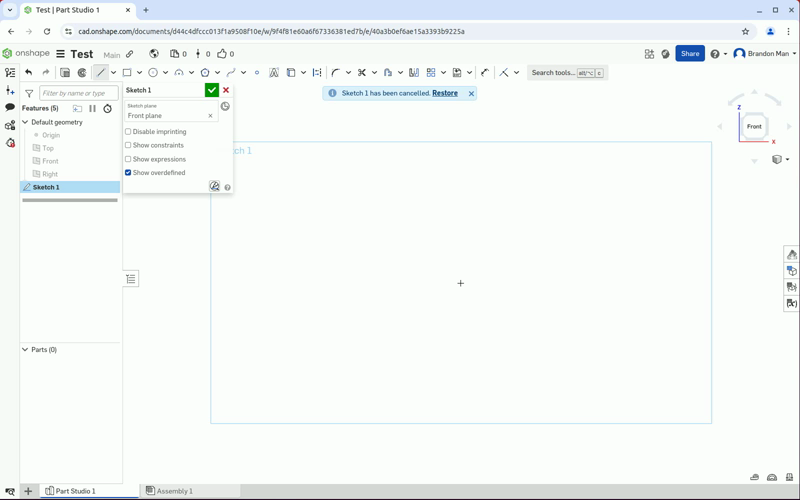
key_up(shift)
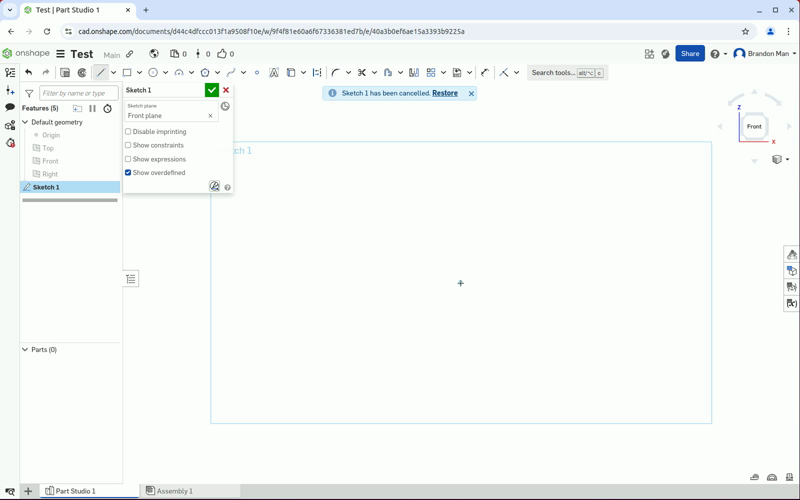
key_down(shift)
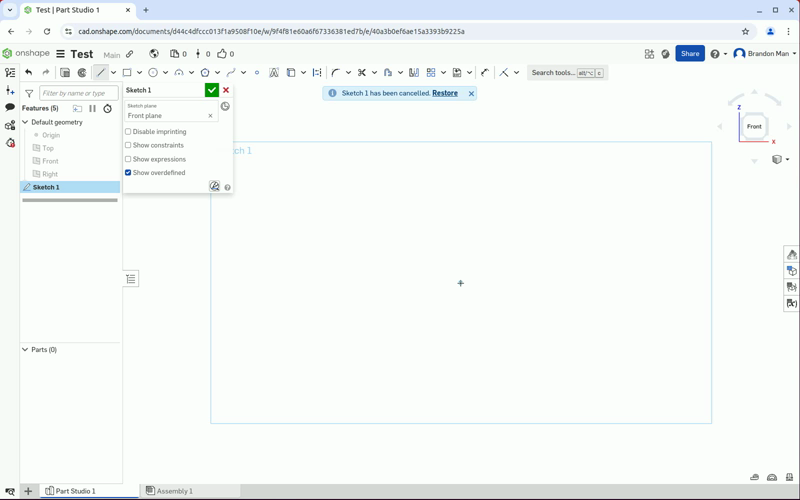
mouse_move(490, 282)
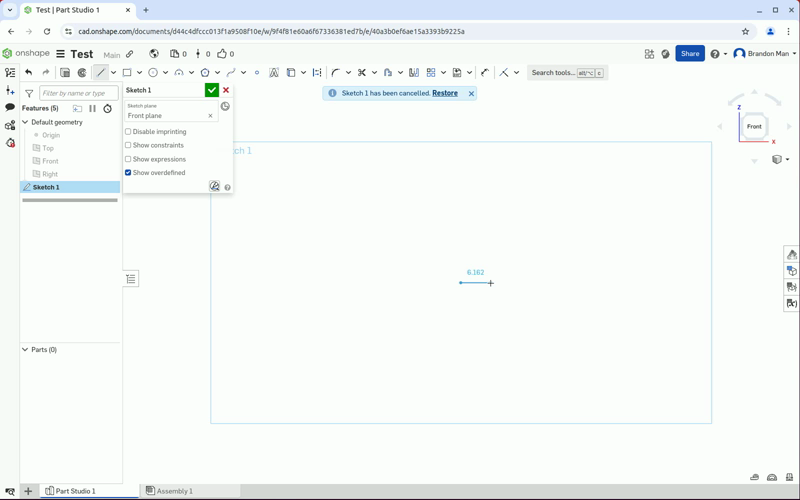
mouse_move(506, 282)
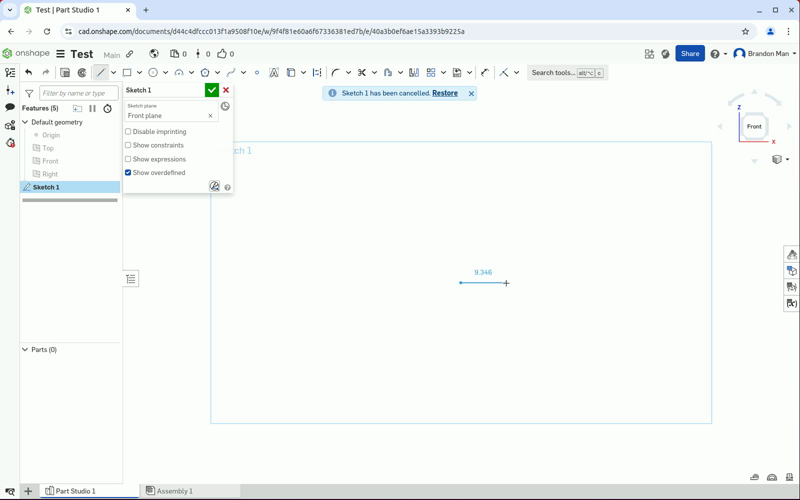
click(506, 282)
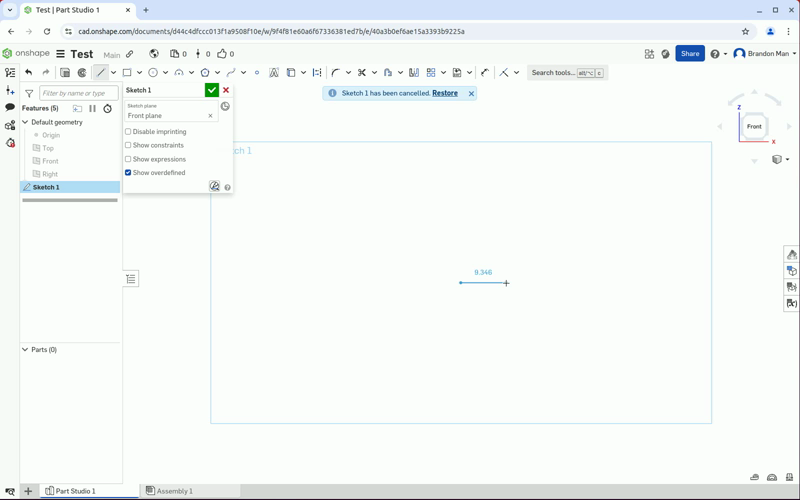
key_up(shift)
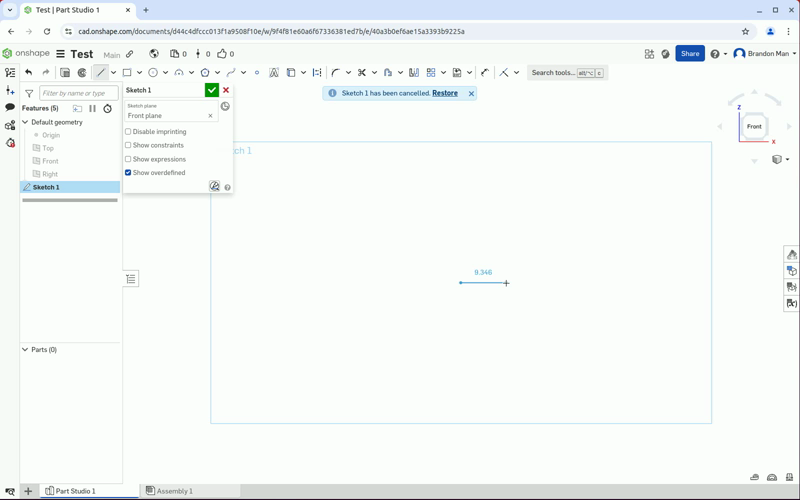
key_down(shift)
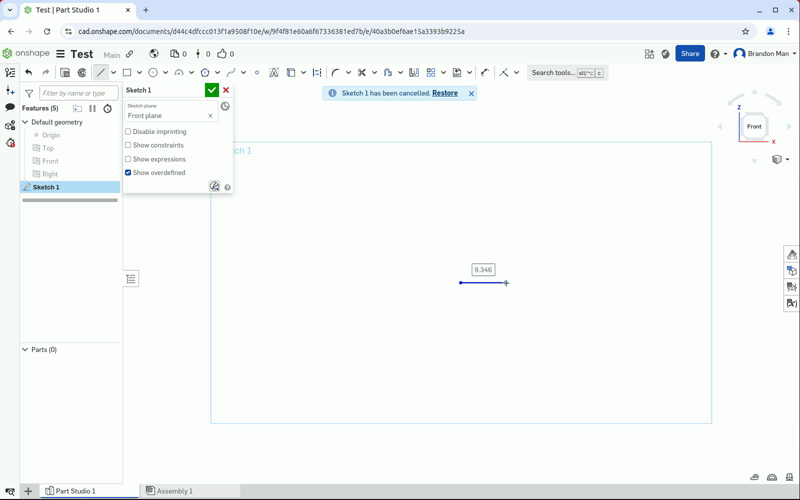
mouse_move(506, 220)
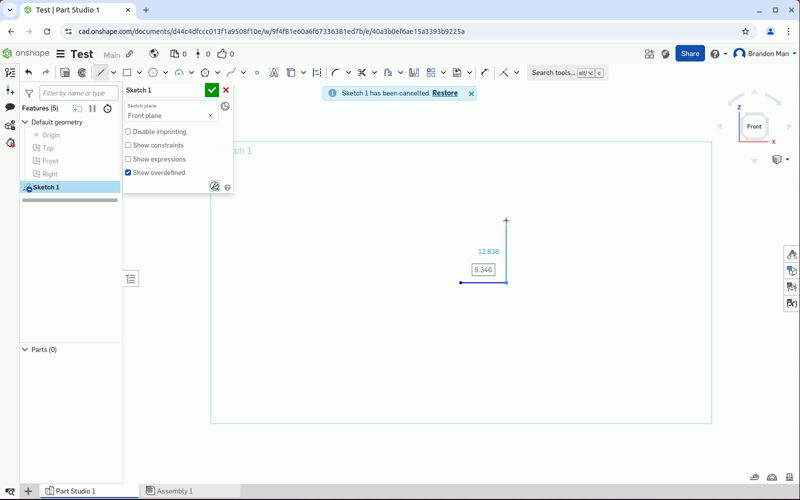
click(506, 220)
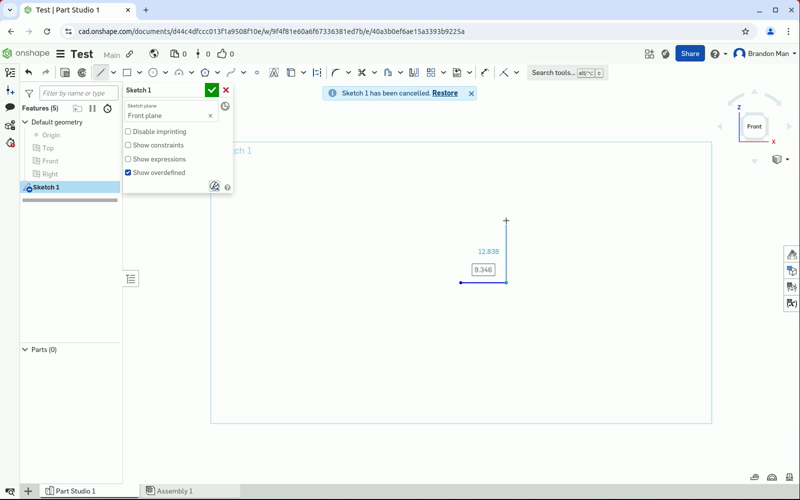
key_up(shift)
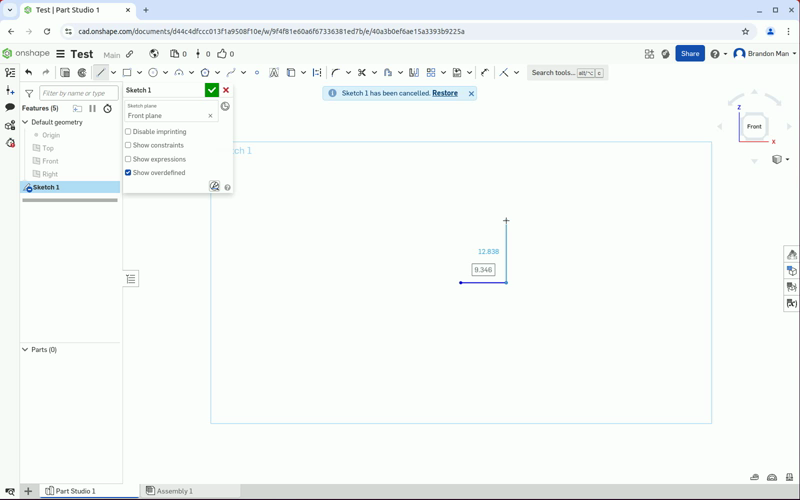
key_down(shift)
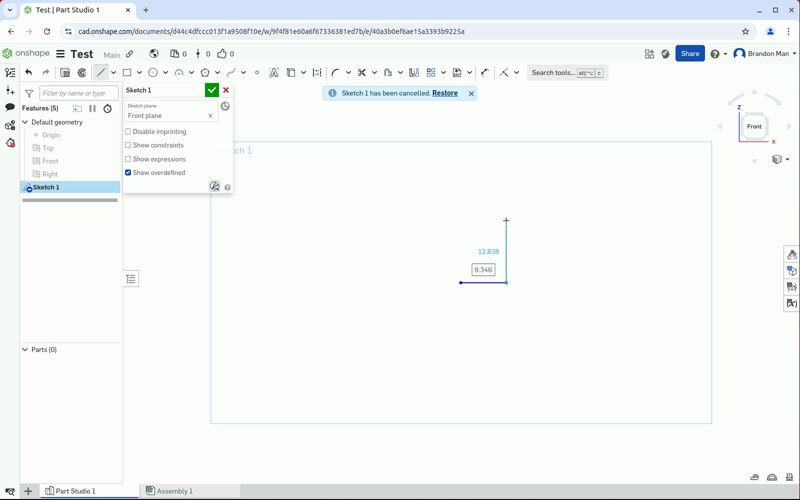
mouse_move(536, 220)
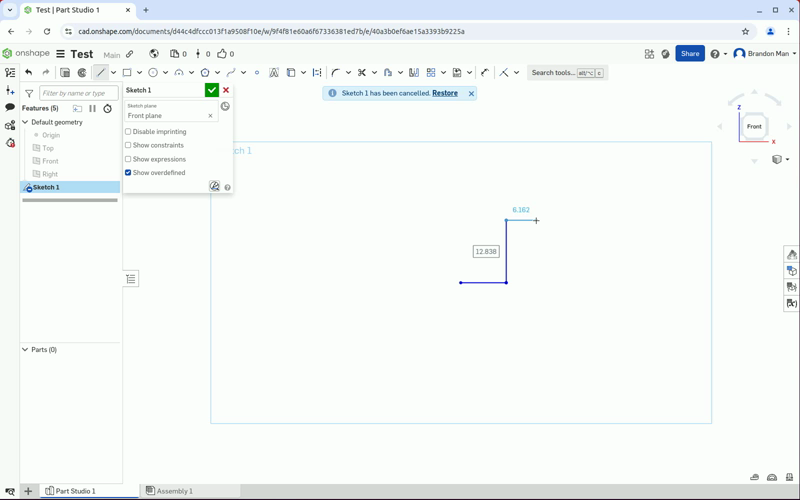
mouse_move(460, 220)
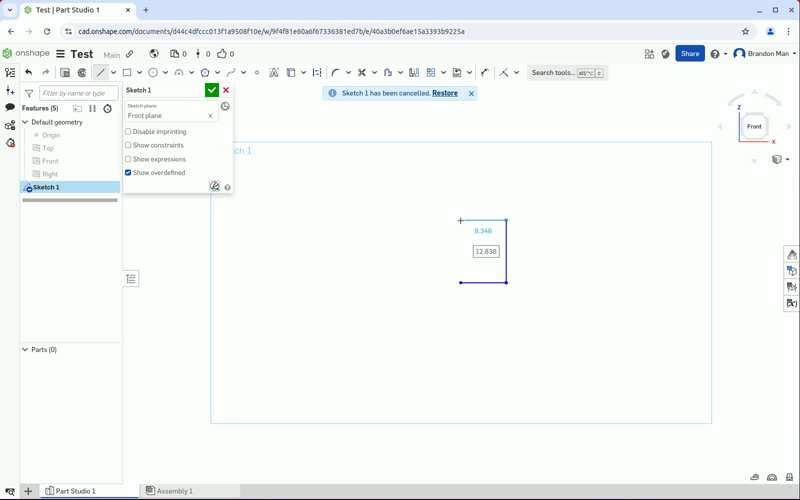
click(460, 220)
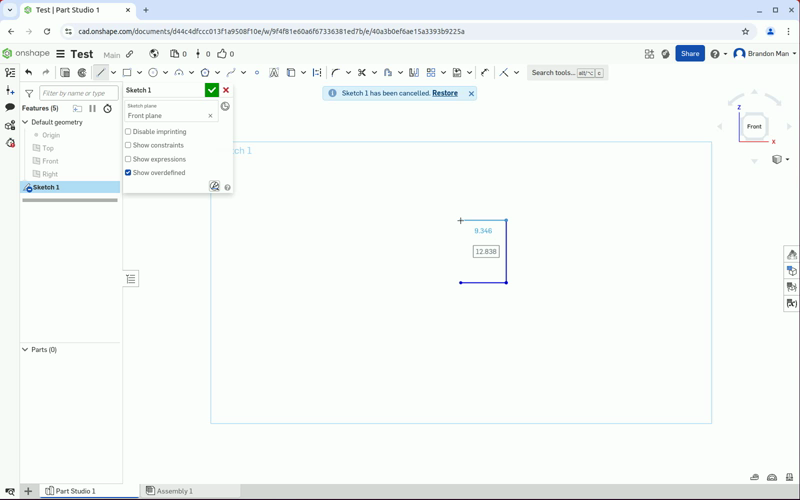
key_up(shift)
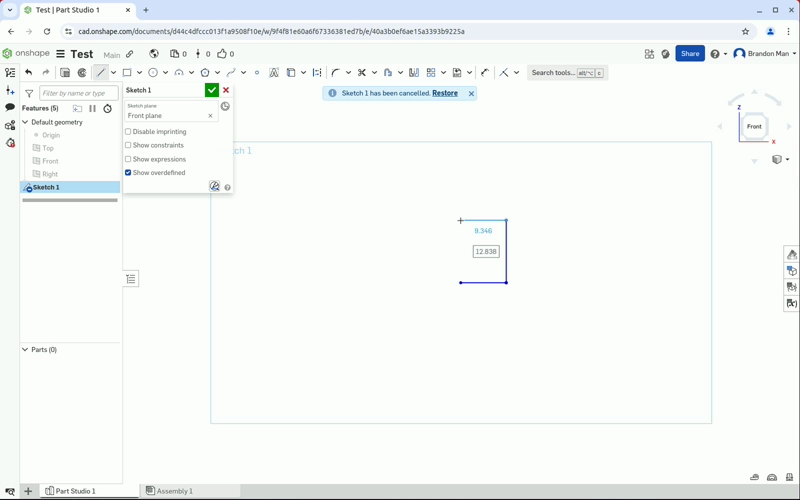
key_down(shift)
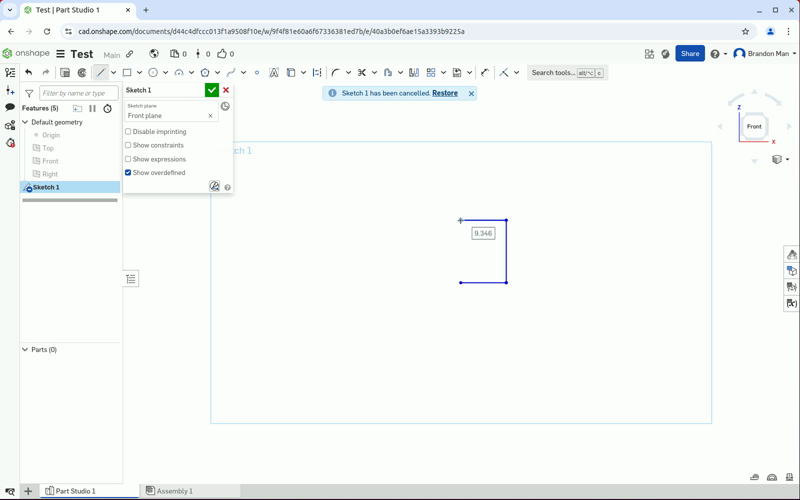
mouse_move(460, 282)
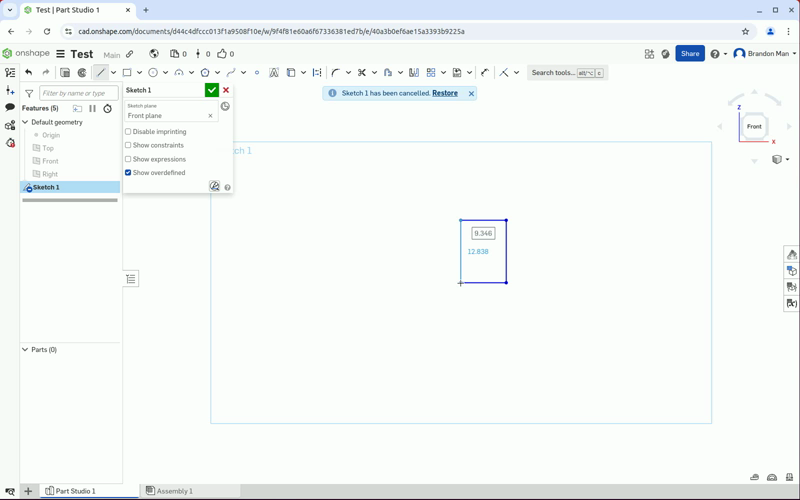
key_up(shift)
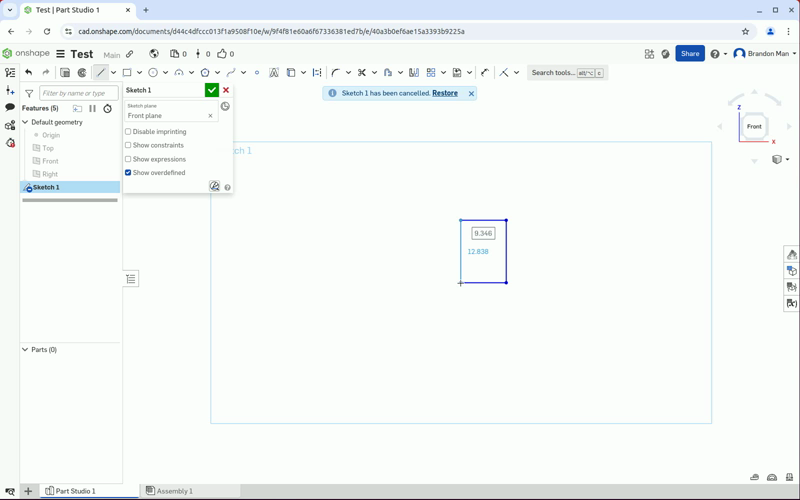
click(460, 282)
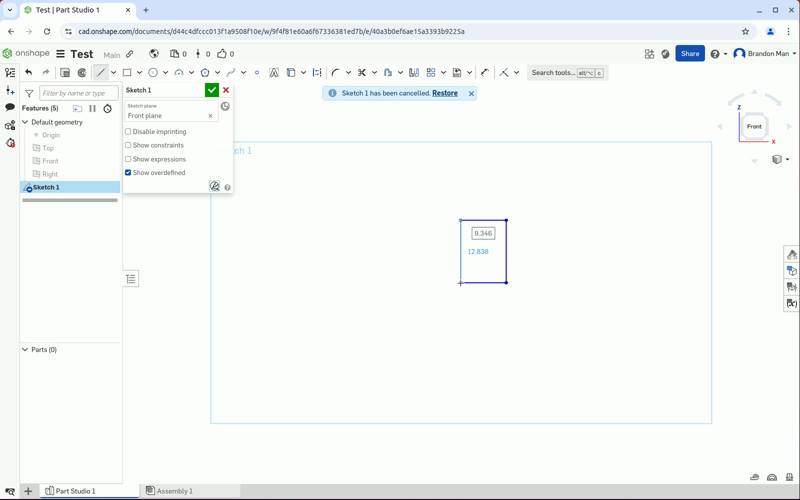
key(esc)
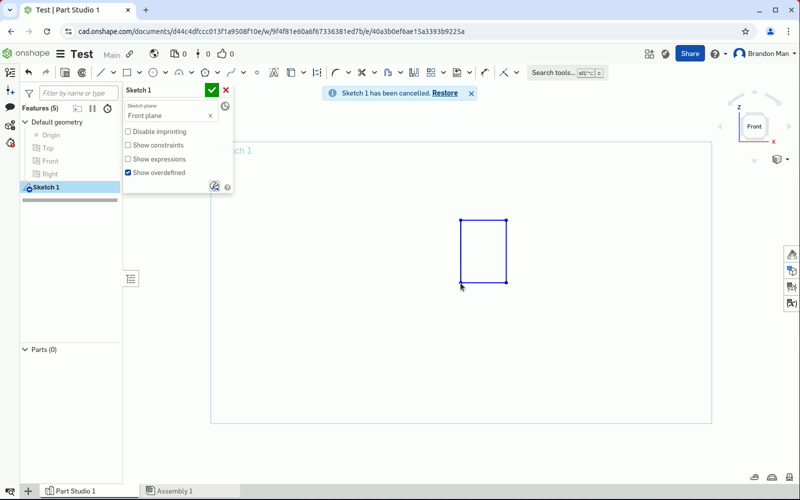
mouse_move(463, 238)
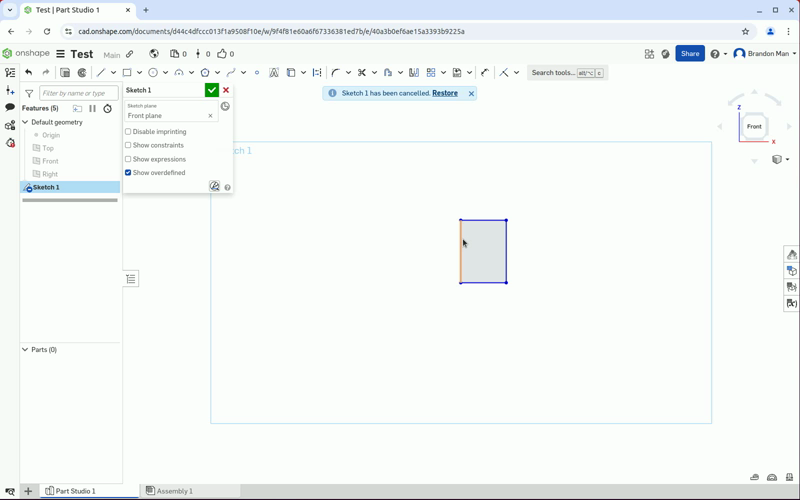
click(463, 238)
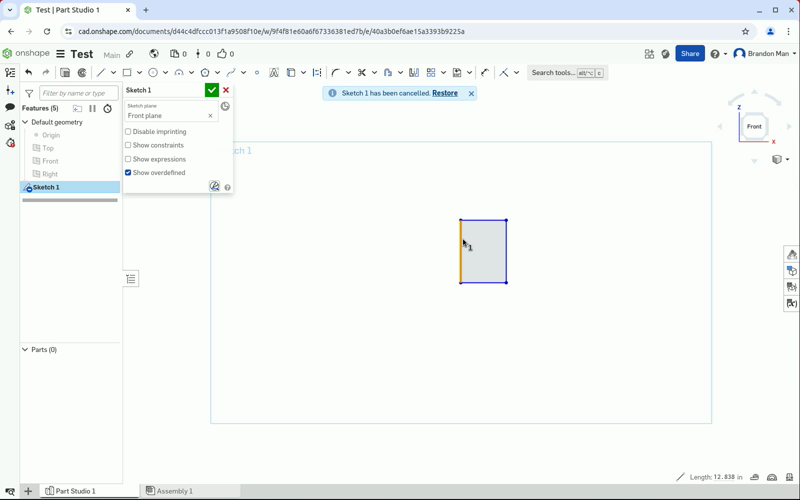
mouse_move(73, 352)
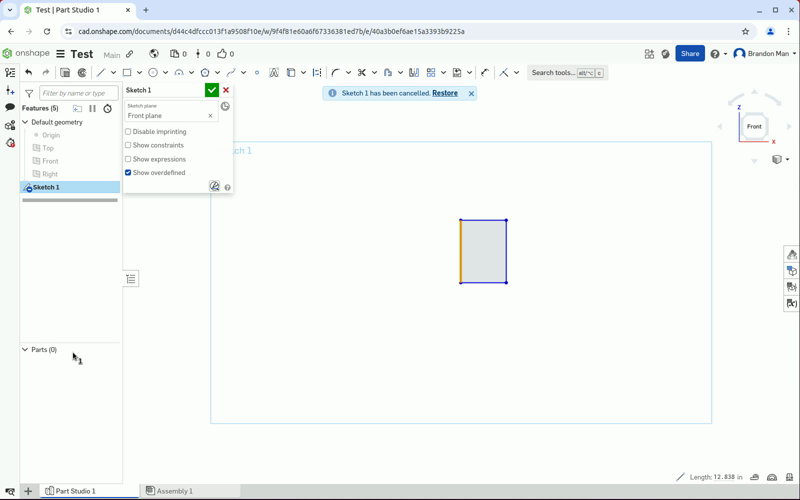
key(shift+y)
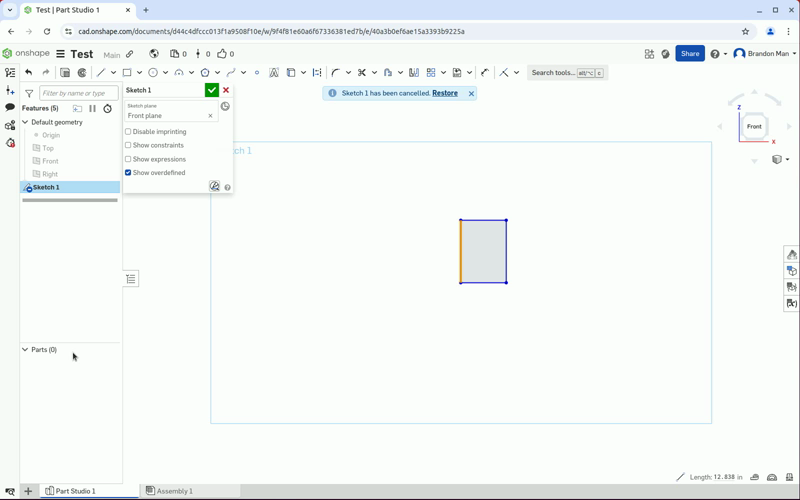
key(shift+e)
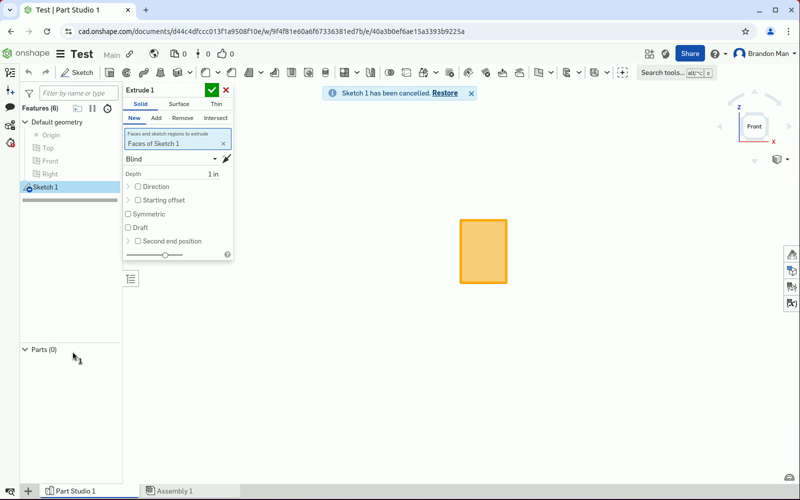
mouse_move(143, 106)
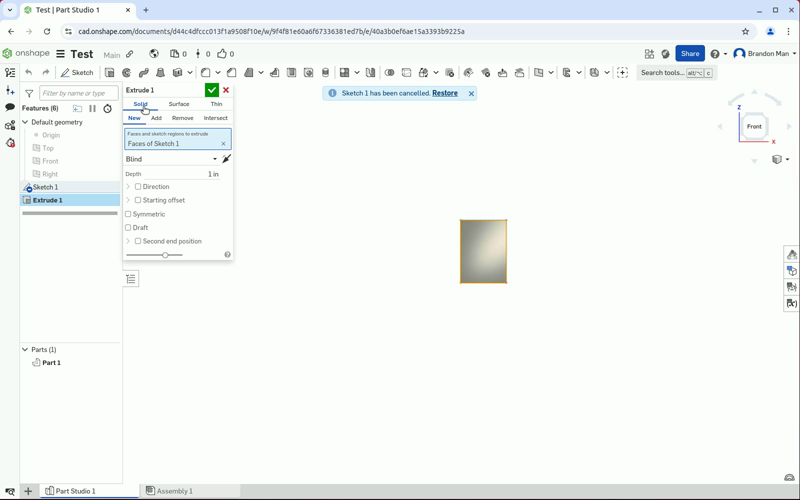
click(143, 106)
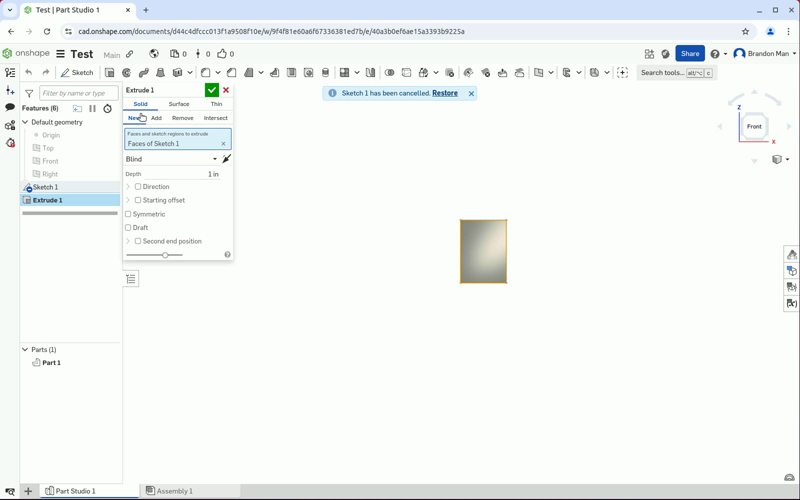
mouse_move(137, 120)
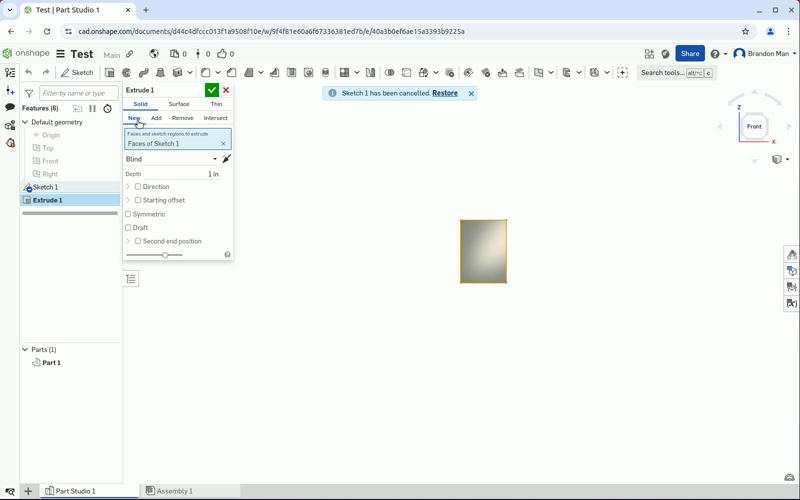
click(137, 120)
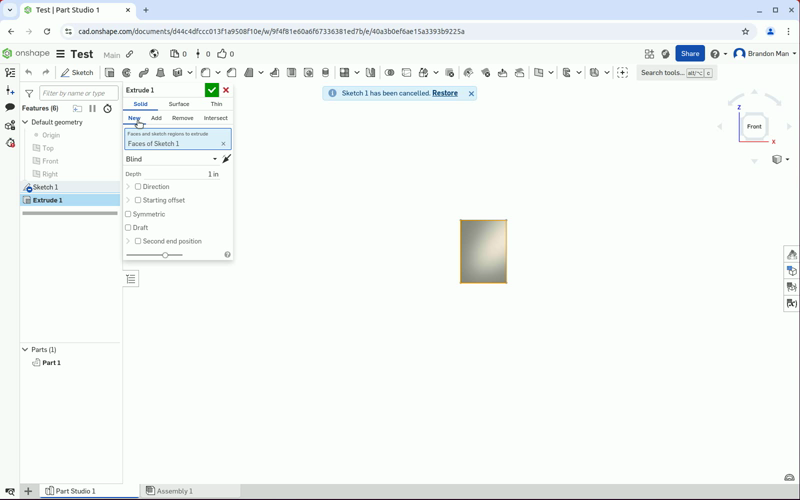
key(tab, 4)
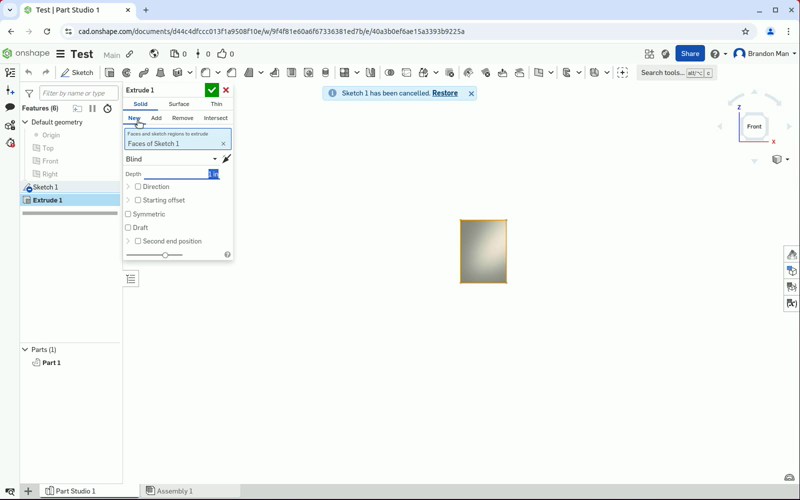
text(0.241)
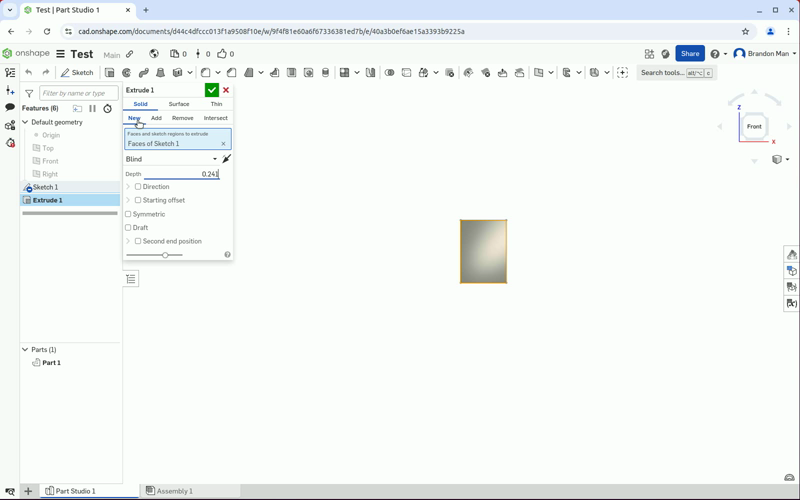
key(enter)
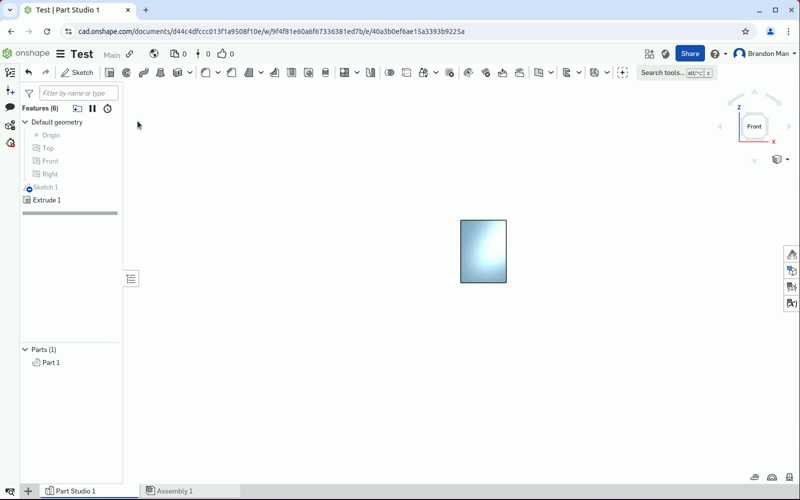
key(shift+h)
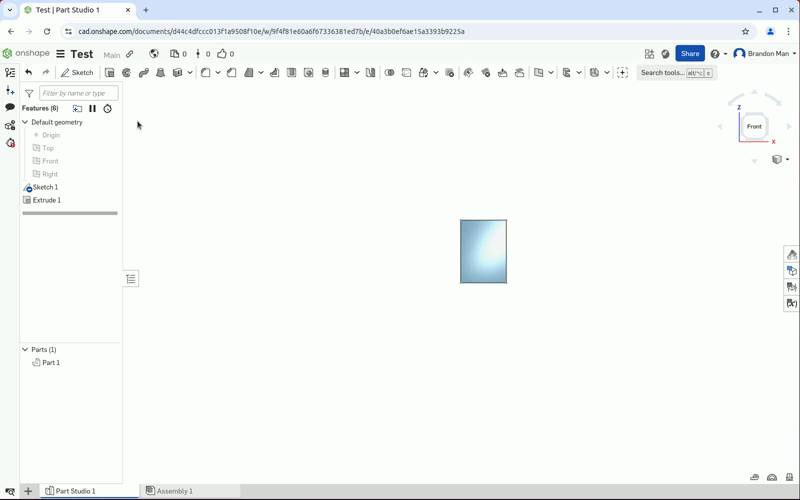
key(shift+h)
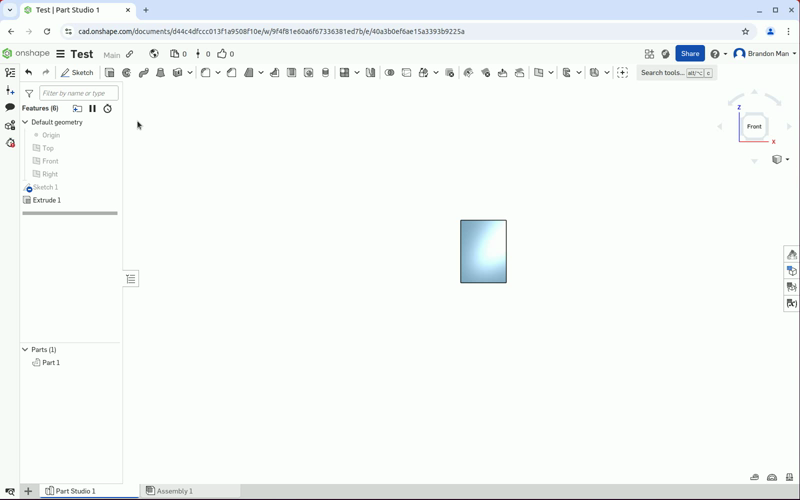
mouse_move(73, 189)
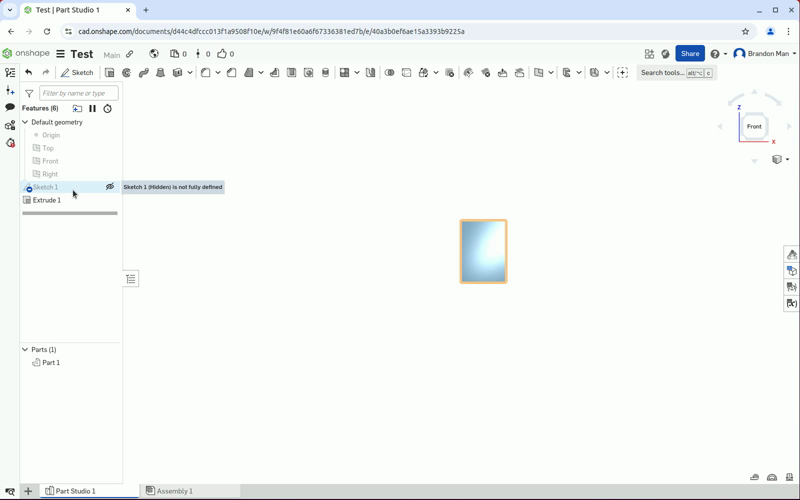
click(73, 189)
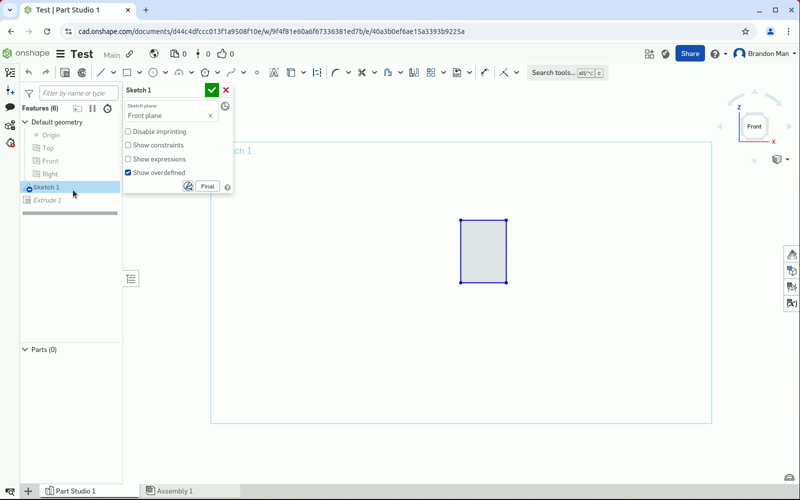
mouse_move(229, 92)
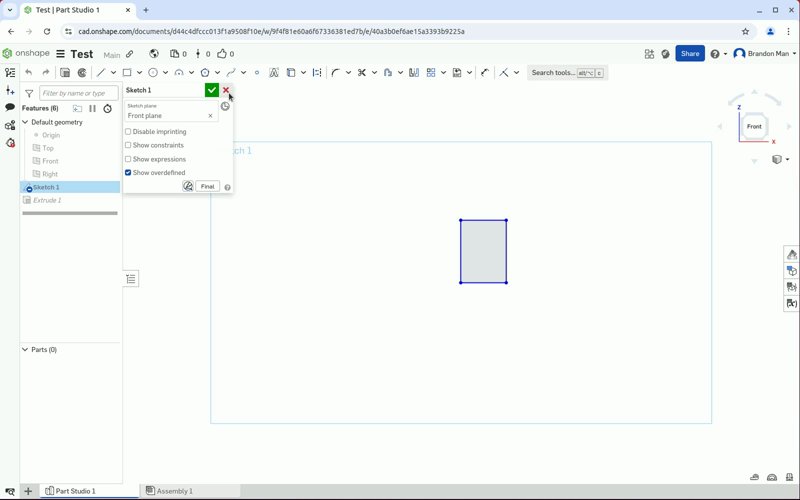
click(229, 92)
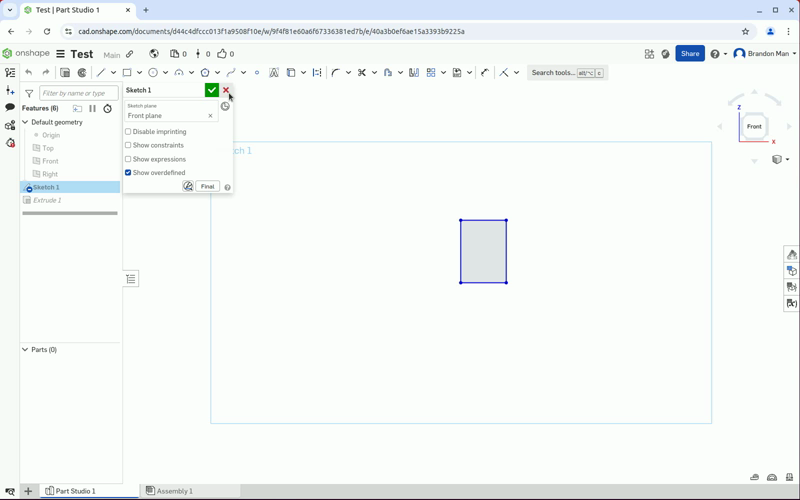
key(shift+s)
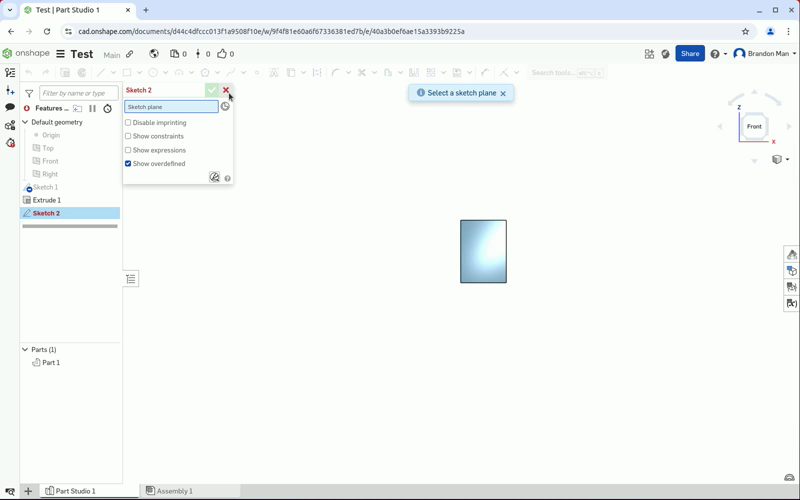
mouse_move(73, 163)
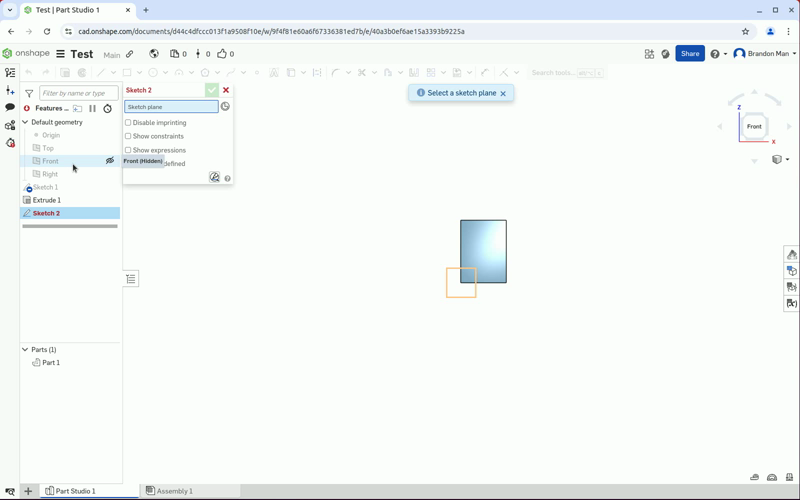
click(73, 163)
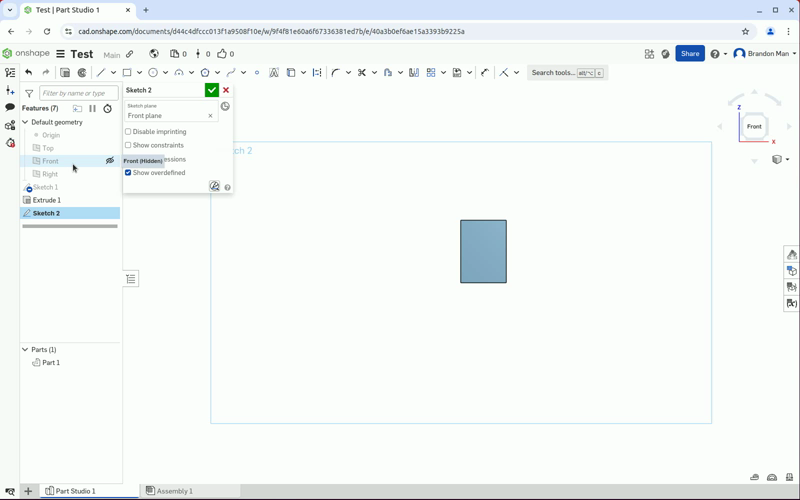
mouse_move(73, 352)
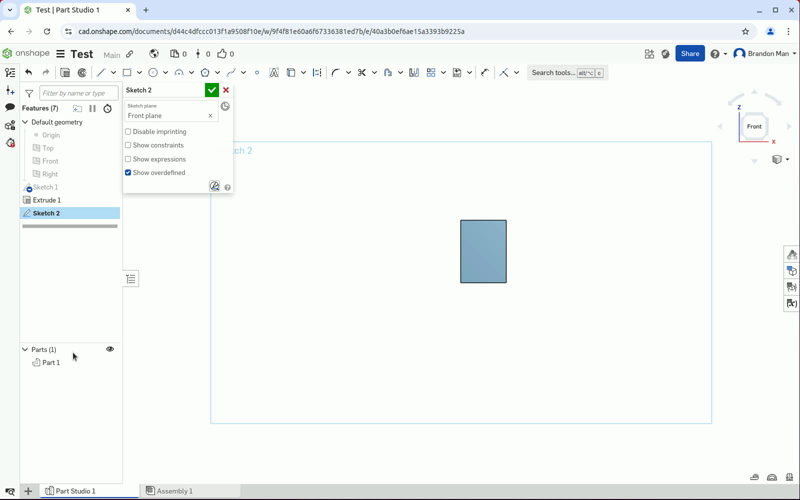
key(y)
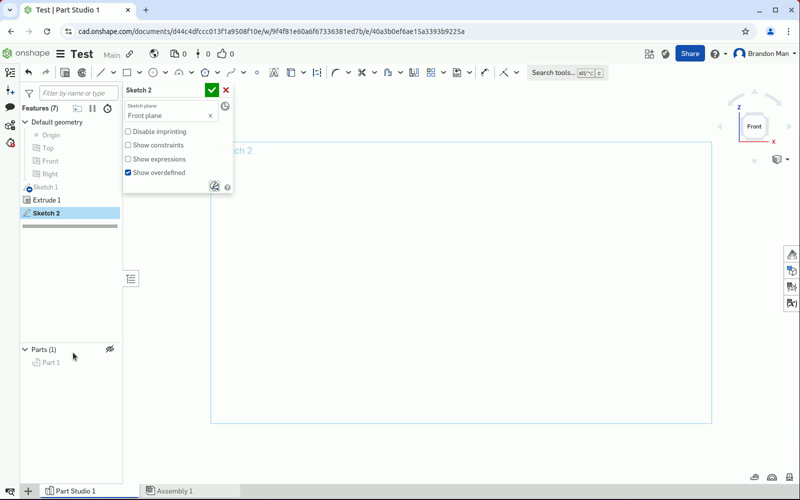
key(l)
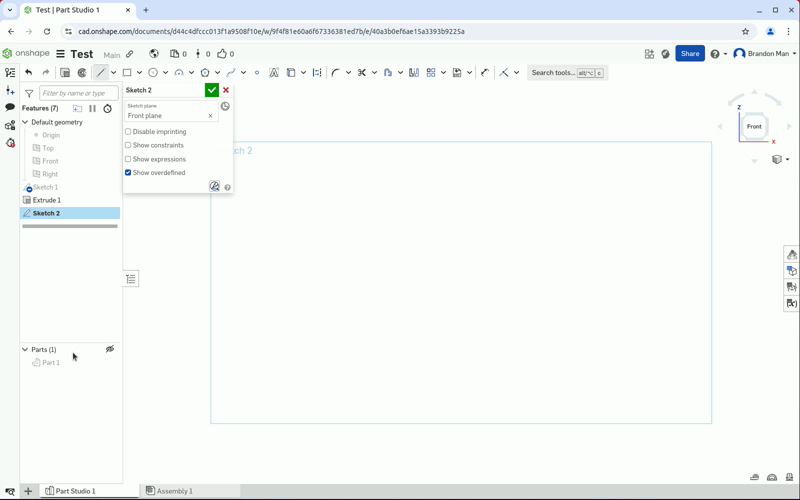
key_down(shift)
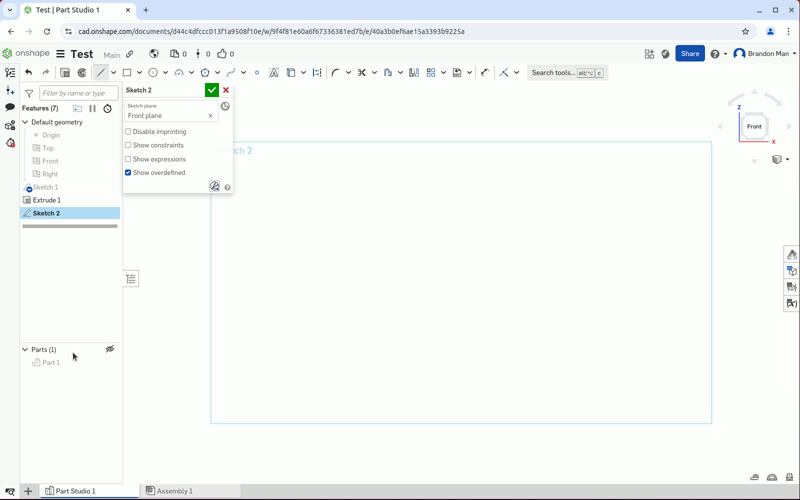
mouse_move(513, 282)
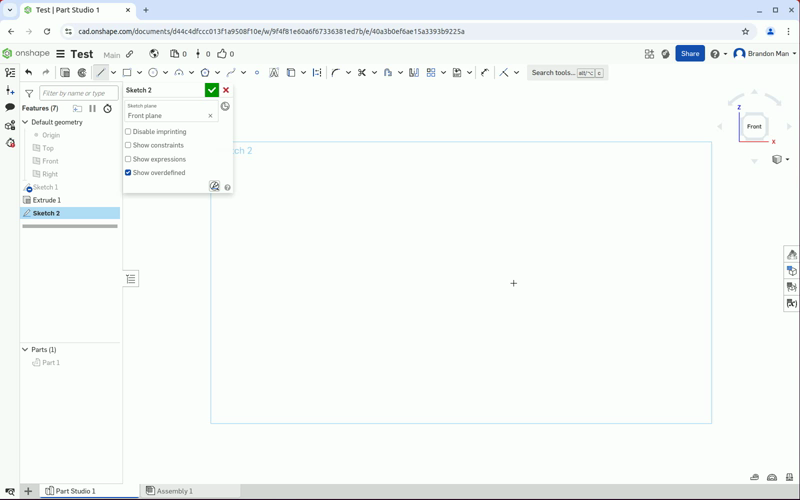
click(513, 282)
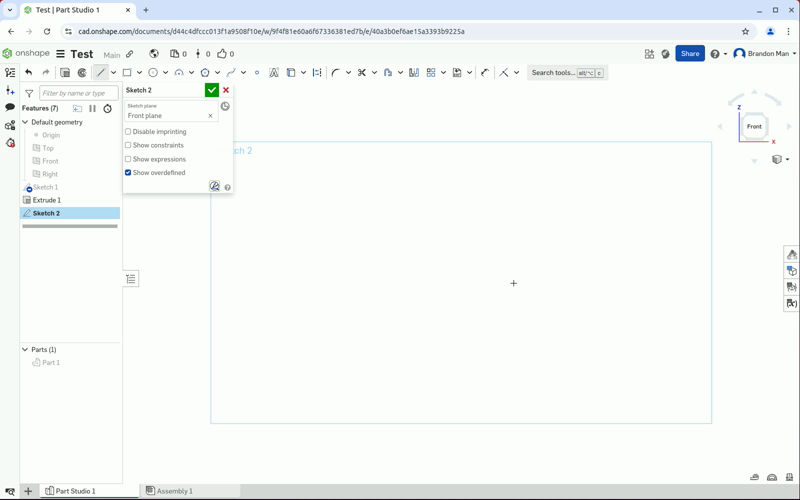
key_up(shift)
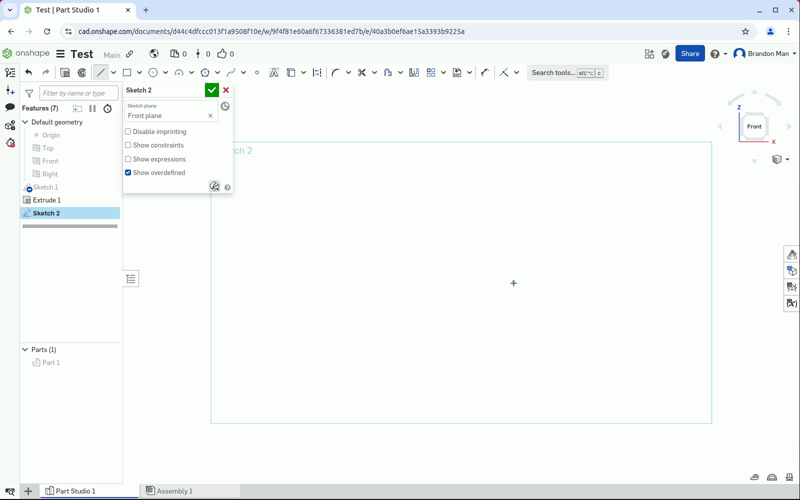
key_down(shift)
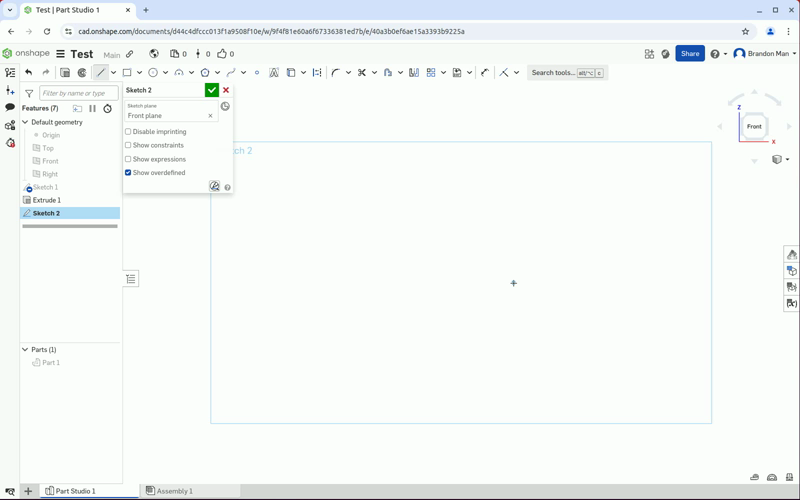
mouse_move(543, 282)
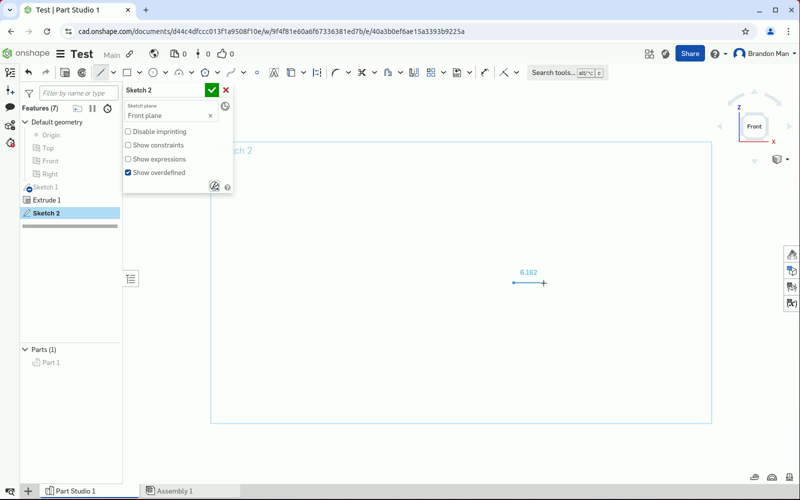
mouse_move(528, 282)
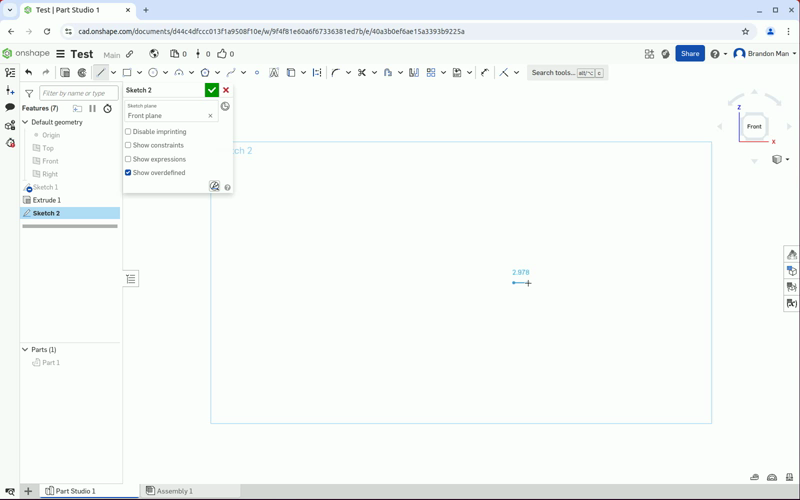
click(528, 282)
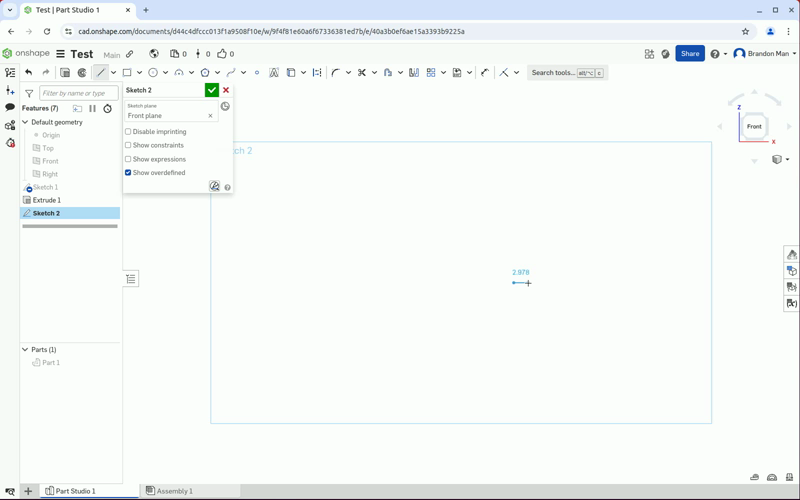
key_up(shift)
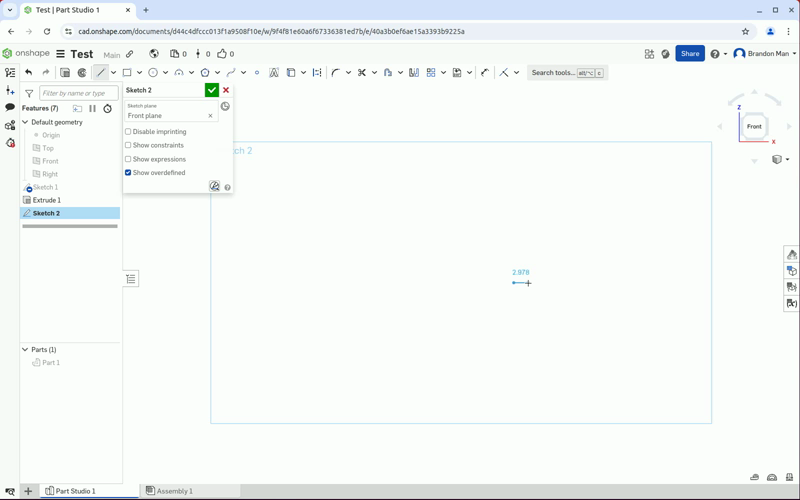
key_down(shift)
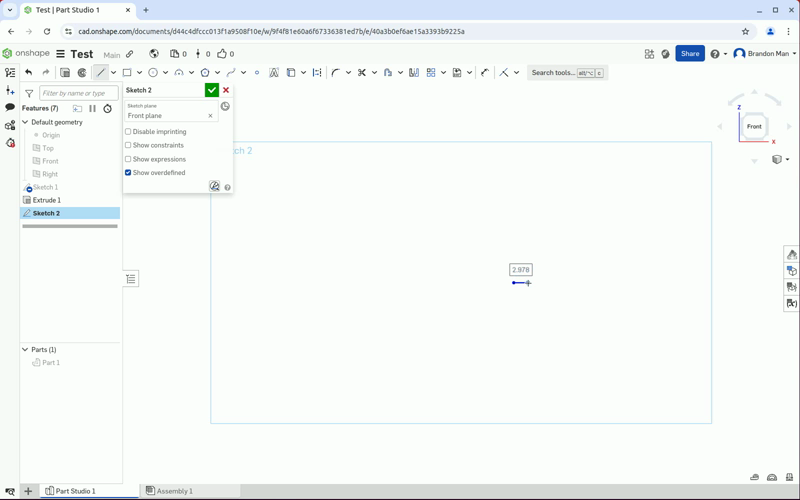
mouse_move(528, 220)
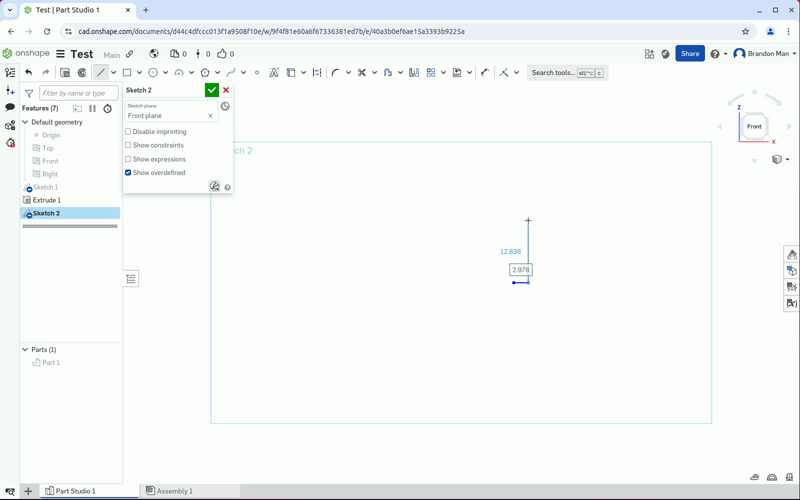
click(528, 220)
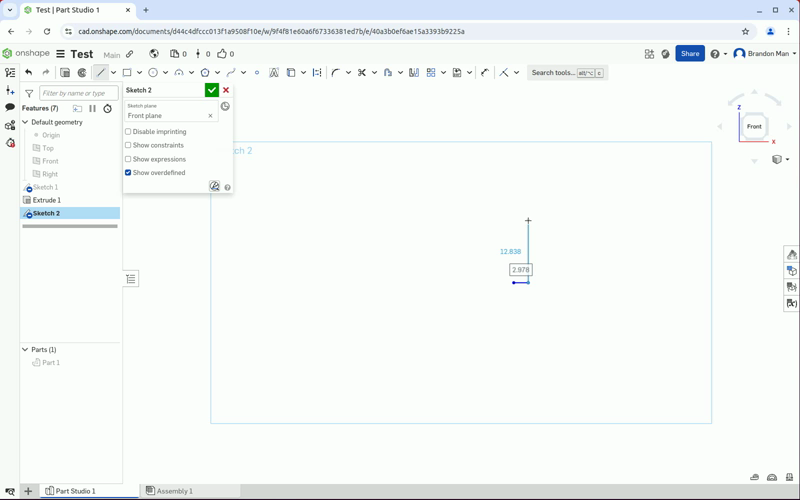
key_up(shift)
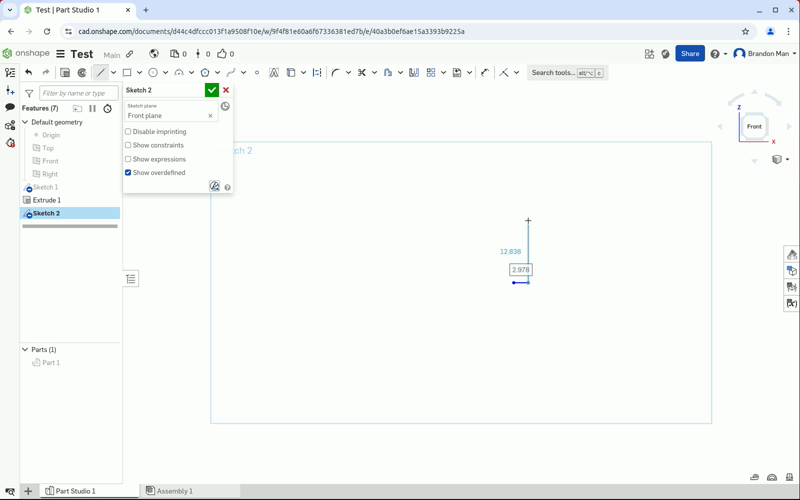
key_down(shift)
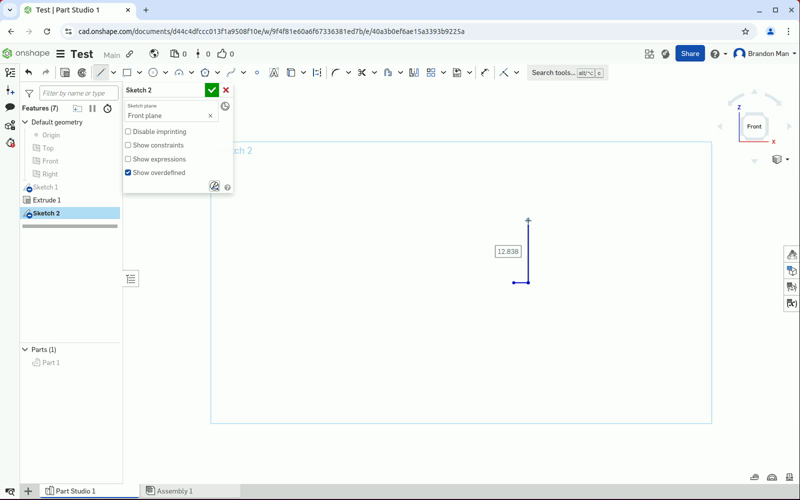
mouse_move(558, 220)
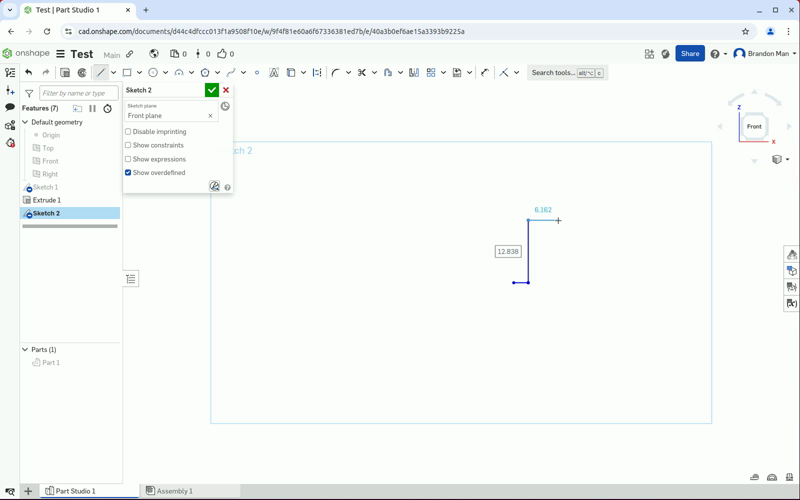
mouse_move(513, 220)
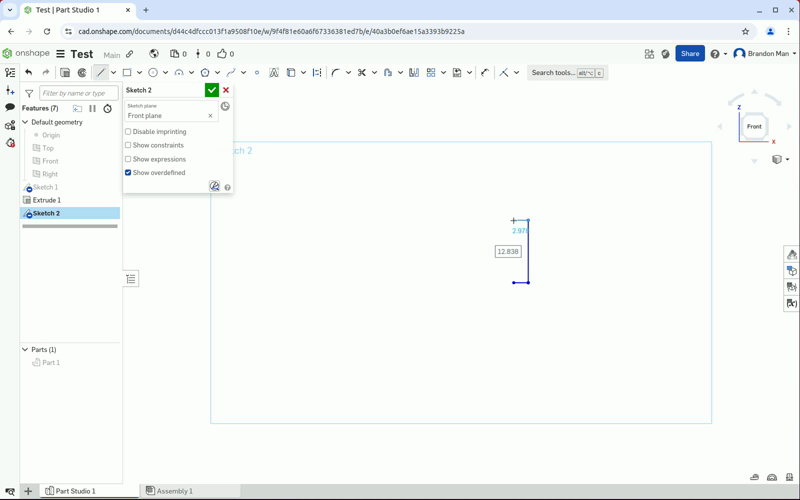
click(513, 220)
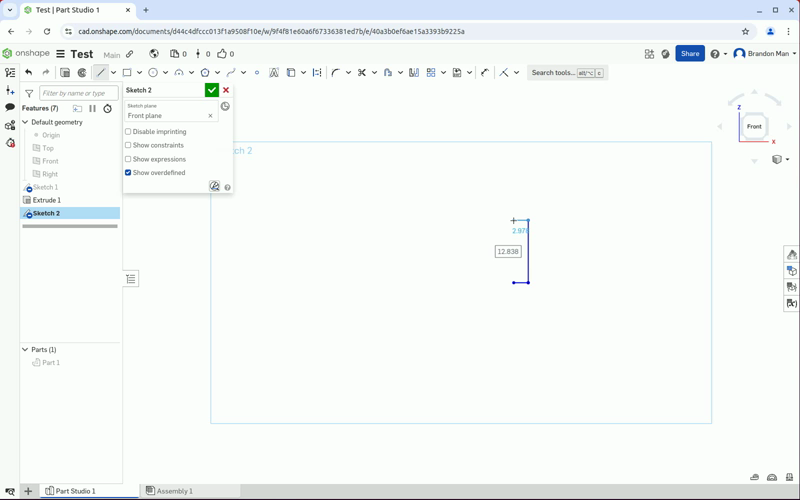
key_up(shift)
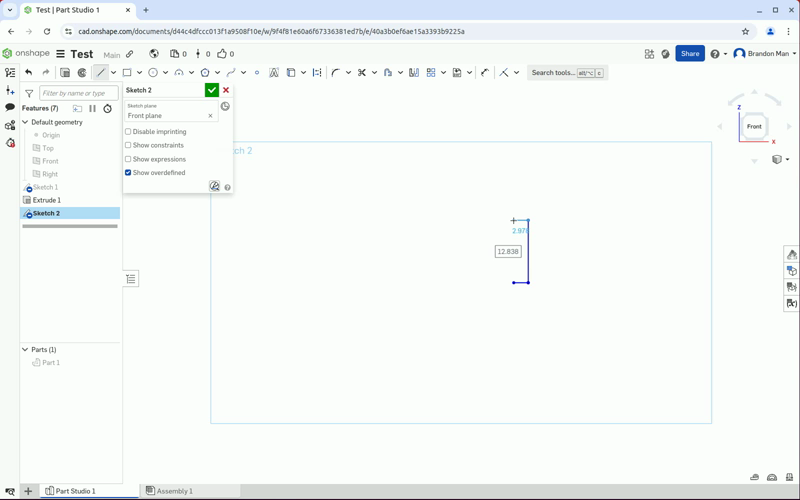
key_down(shift)
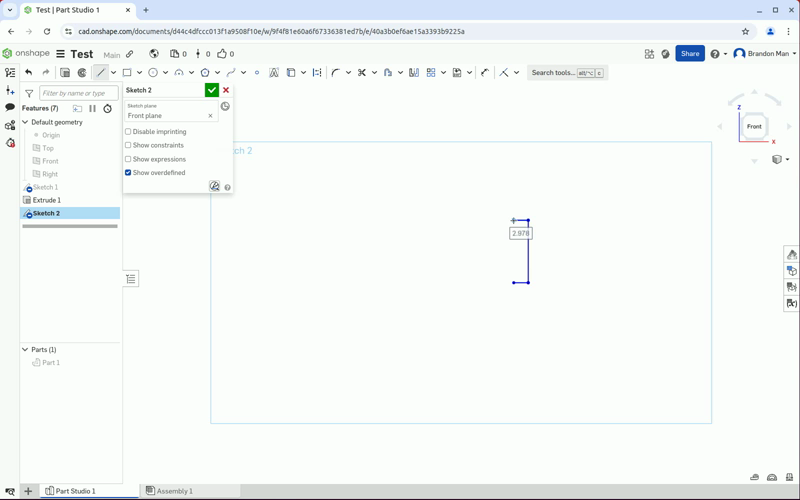
mouse_move(513, 282)
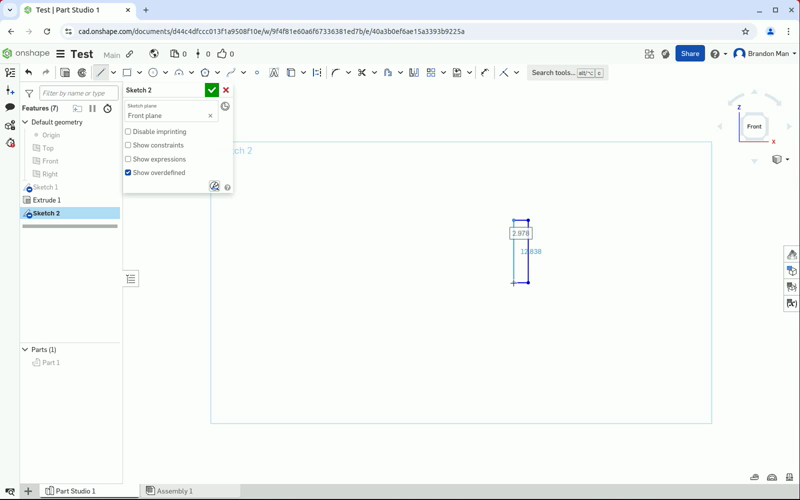
key_up(shift)
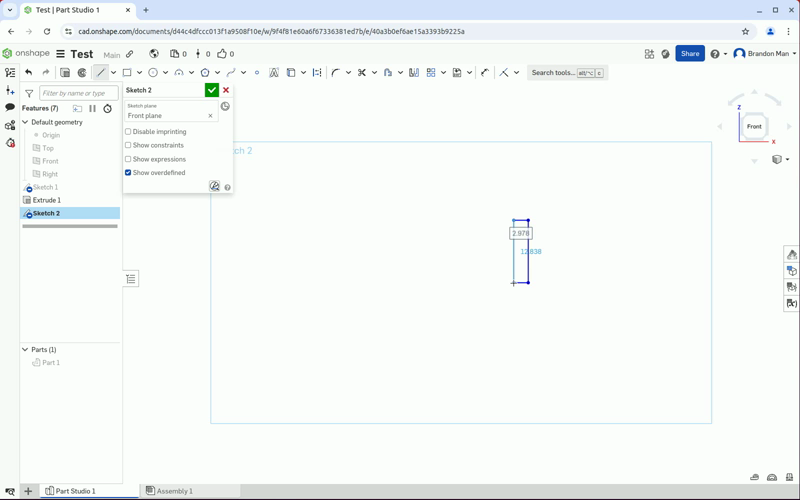
click(513, 282)
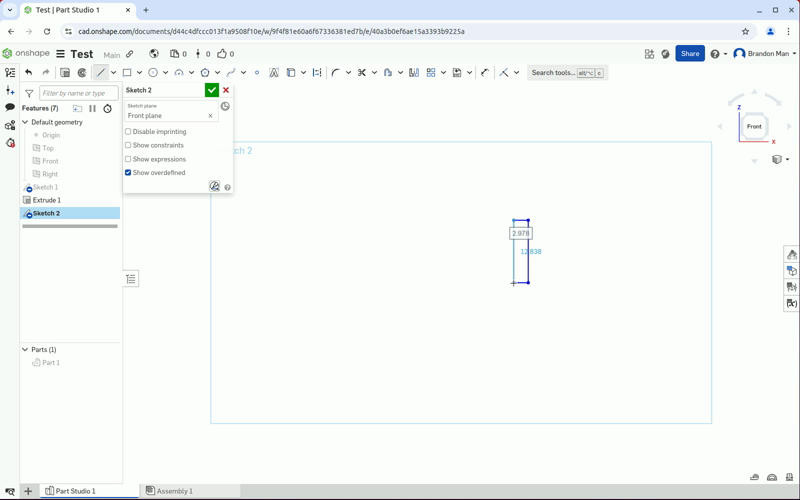
key(esc)
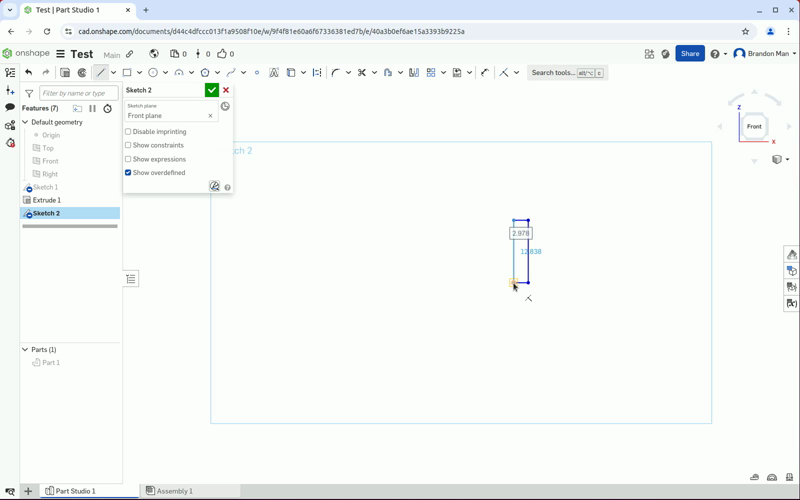
mouse_move(514, 263)
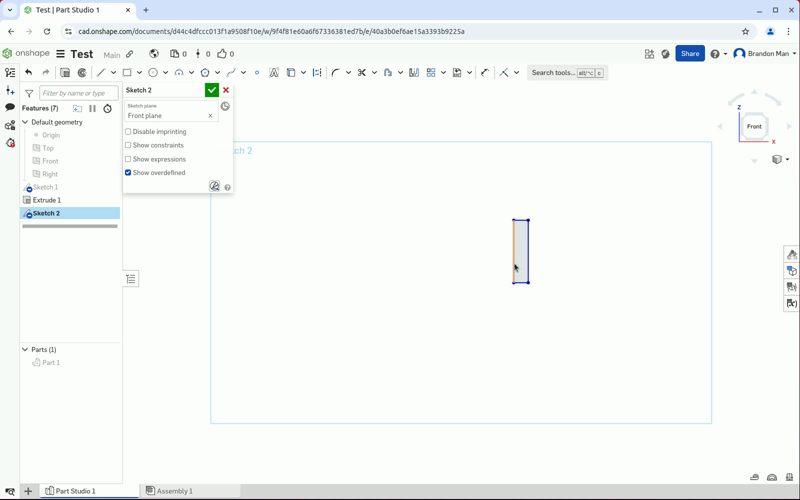
scroll(6)
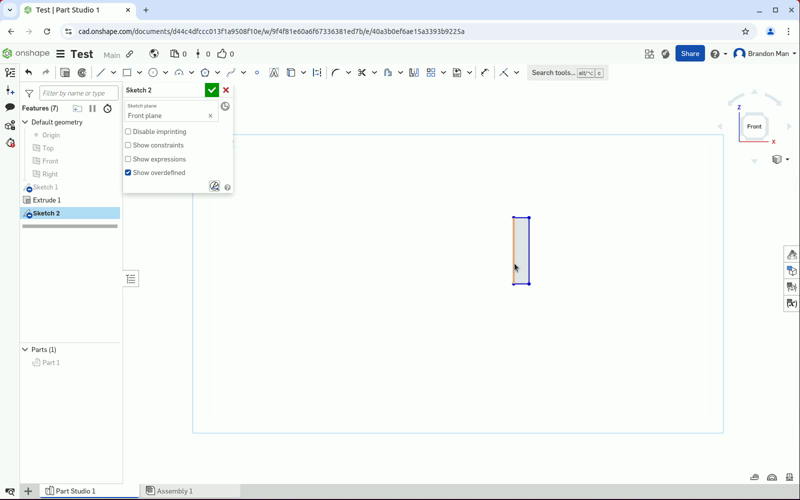
scroll(6)
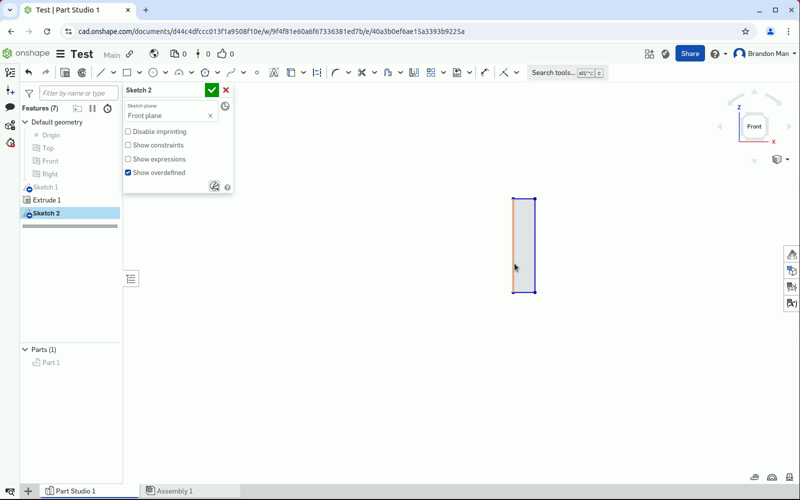
scroll(6)
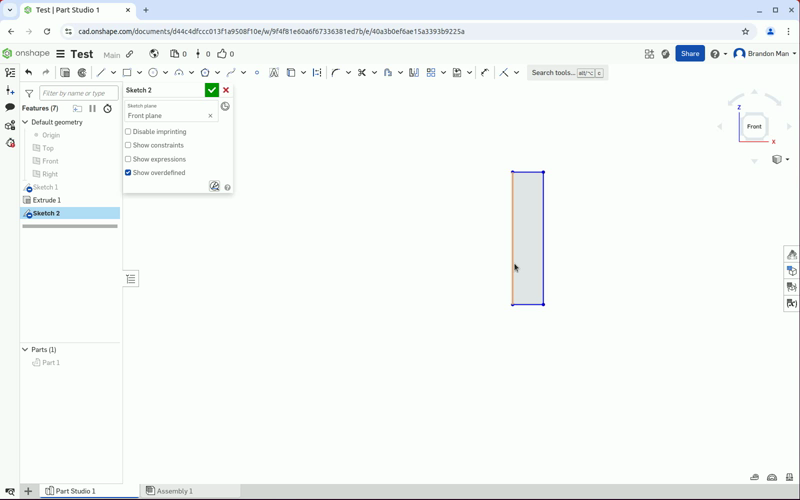
scroll(6)
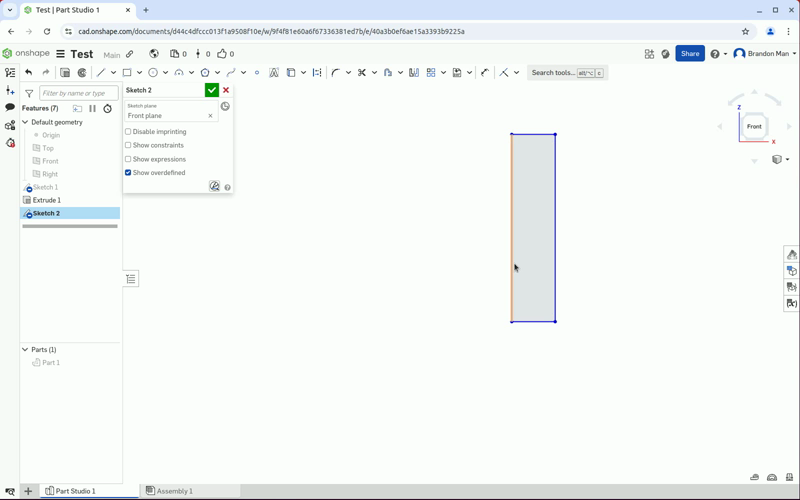
scroll(6)
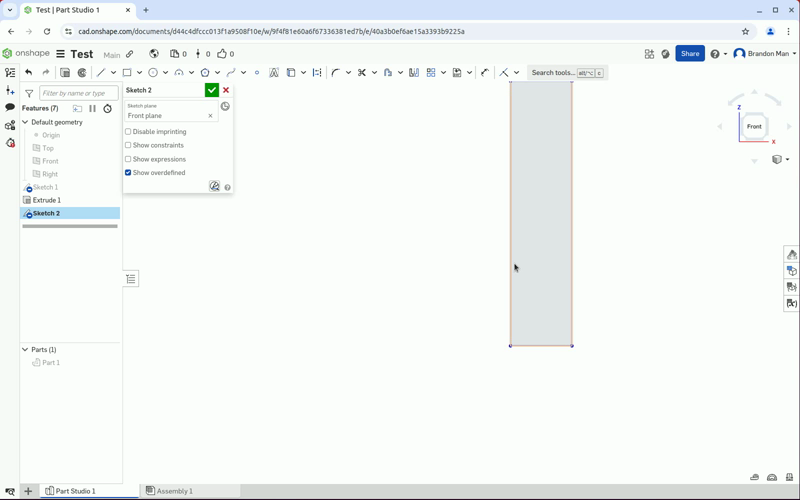
scroll(6)
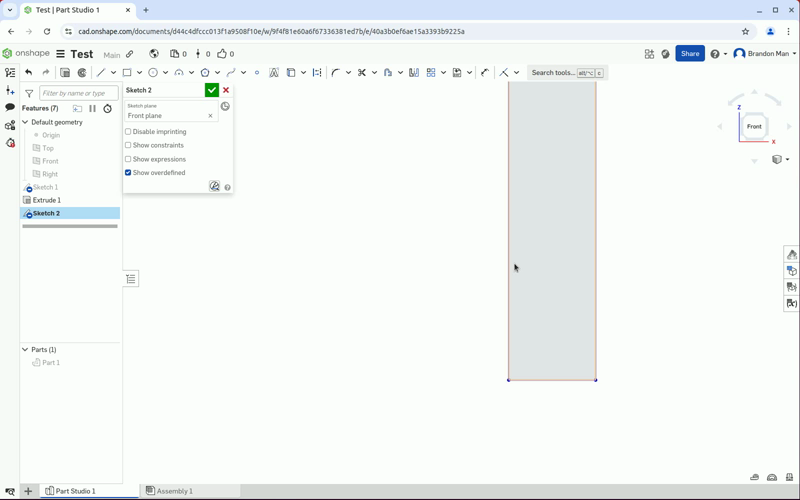
scroll(6)
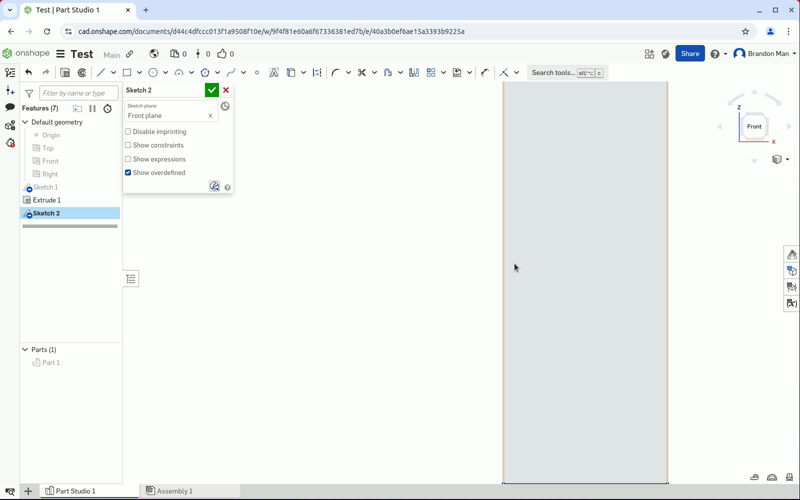
click(514, 263)
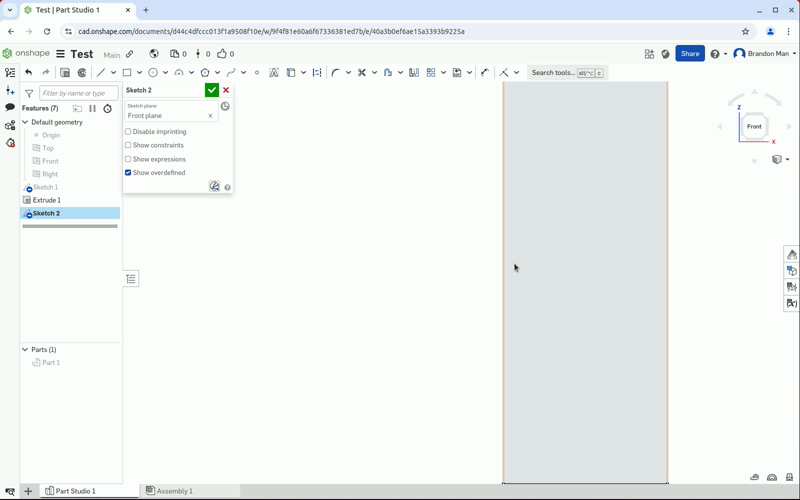
scroll(-6)
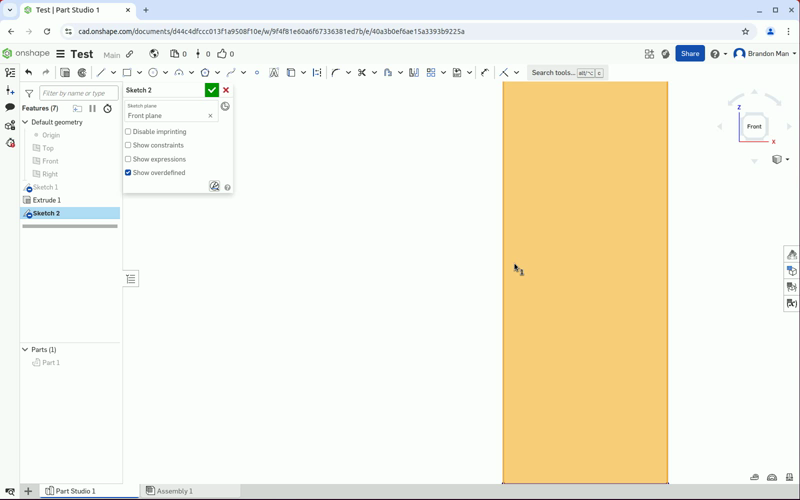
scroll(-6)
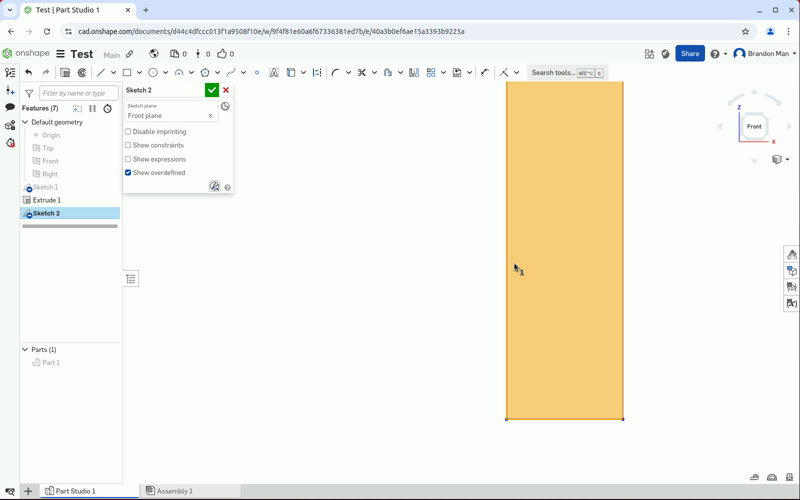
scroll(-6)
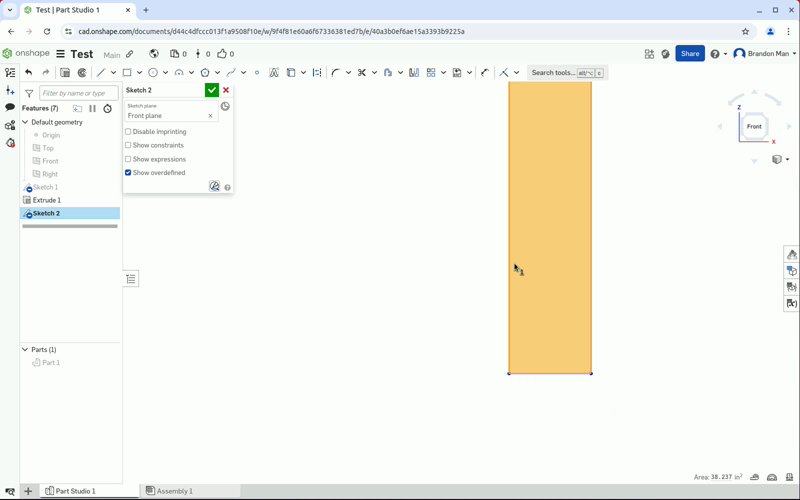
scroll(-6)
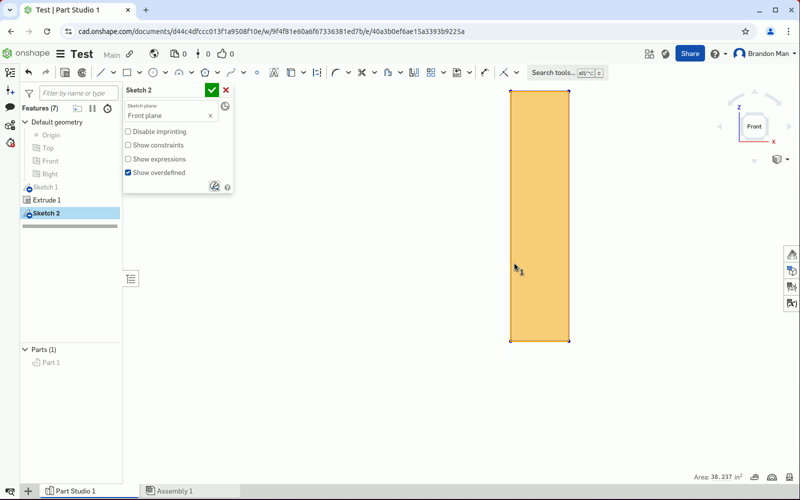
scroll(-6)
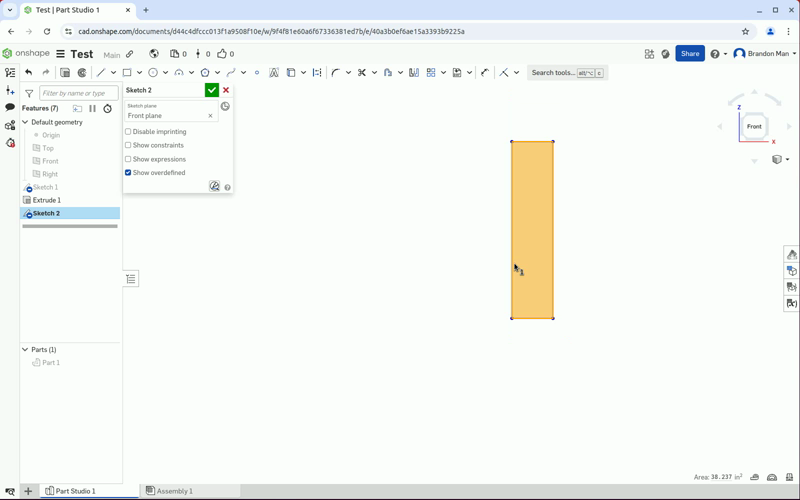
scroll(-6)
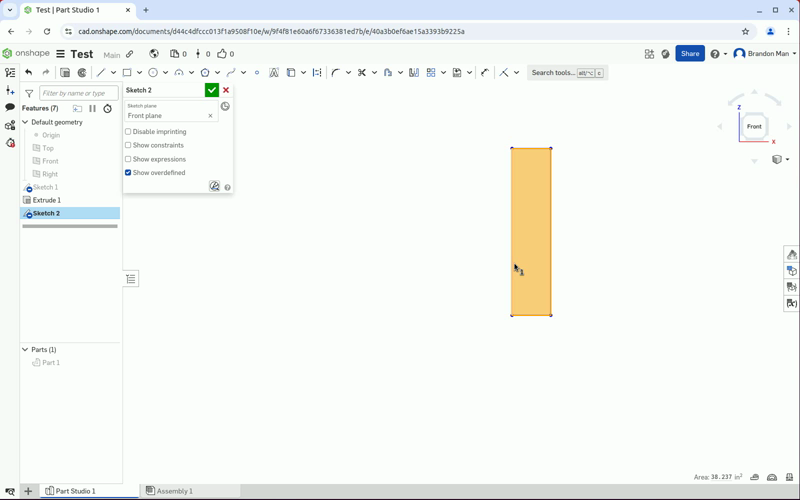
scroll(-6)
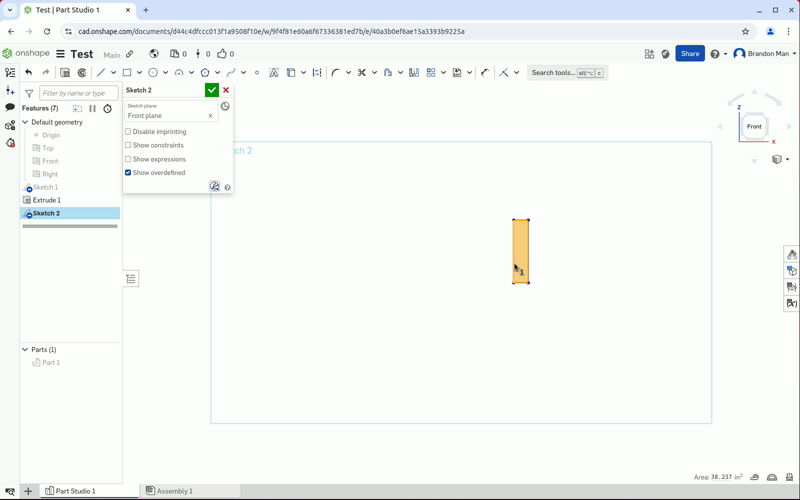
mouse_move(73, 352)
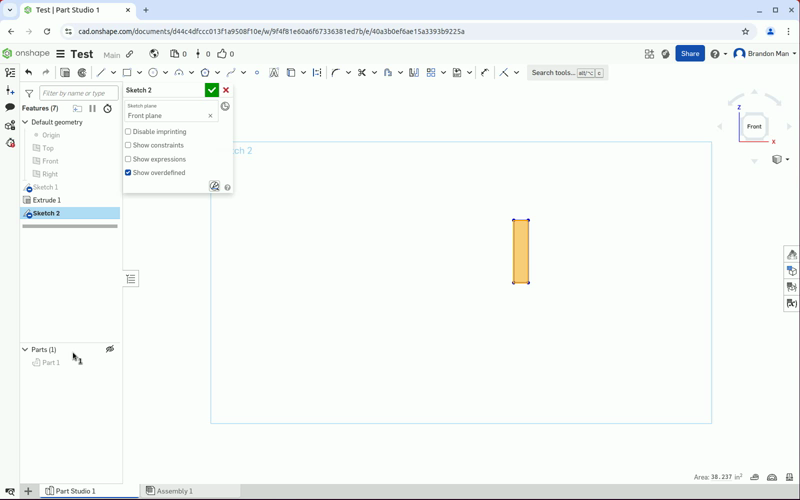
key(shift+y)
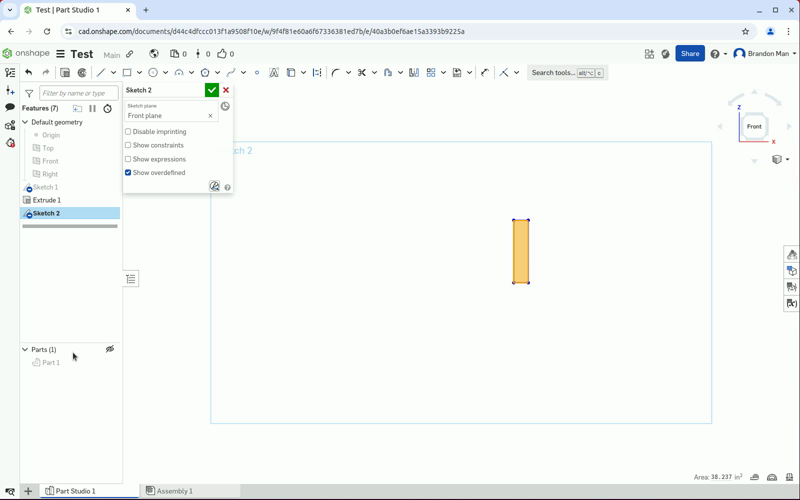
key(shift+e)
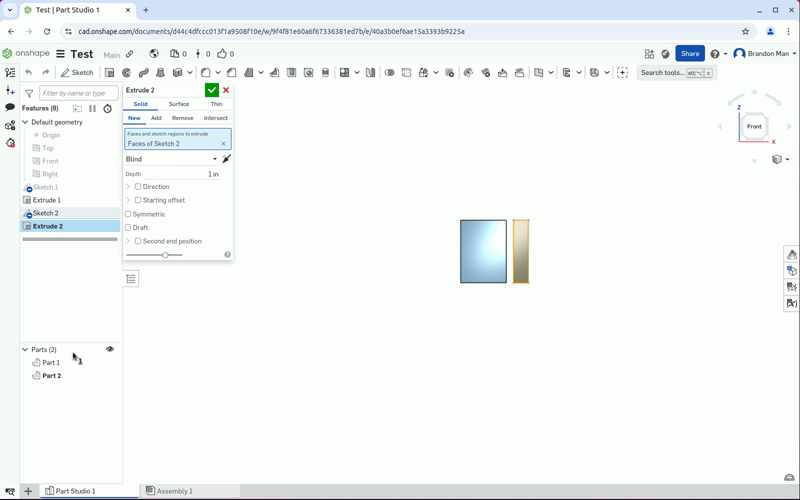
mouse_move(143, 106)
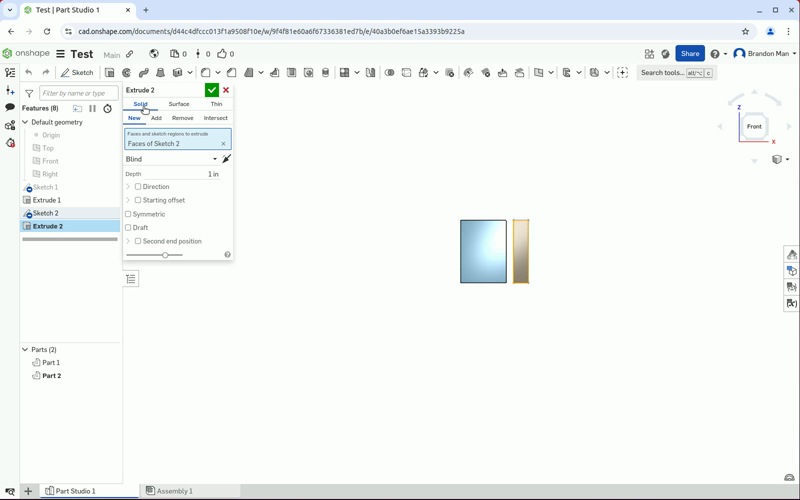
click(143, 106)
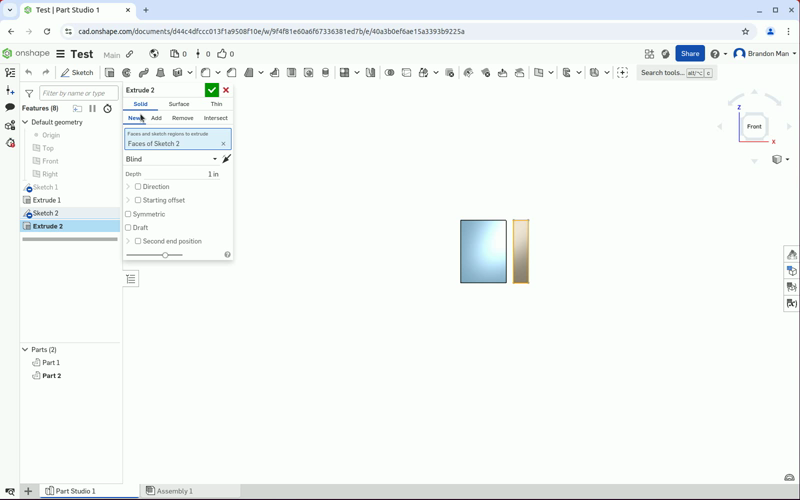
mouse_move(137, 120)
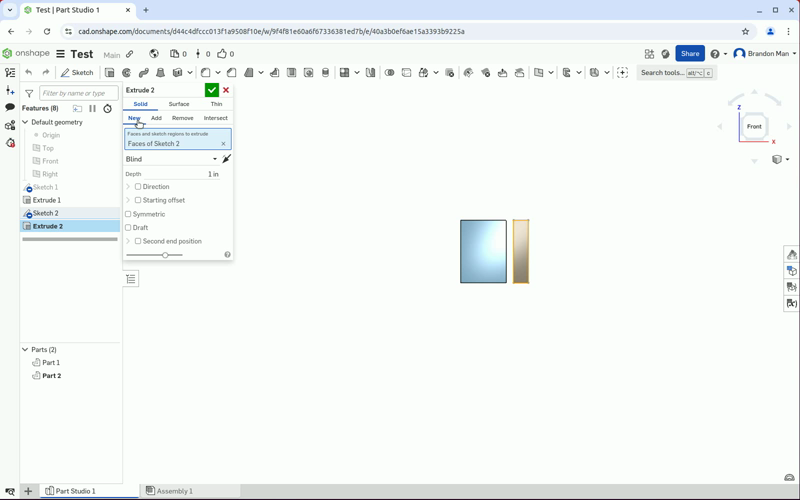
click(137, 120)
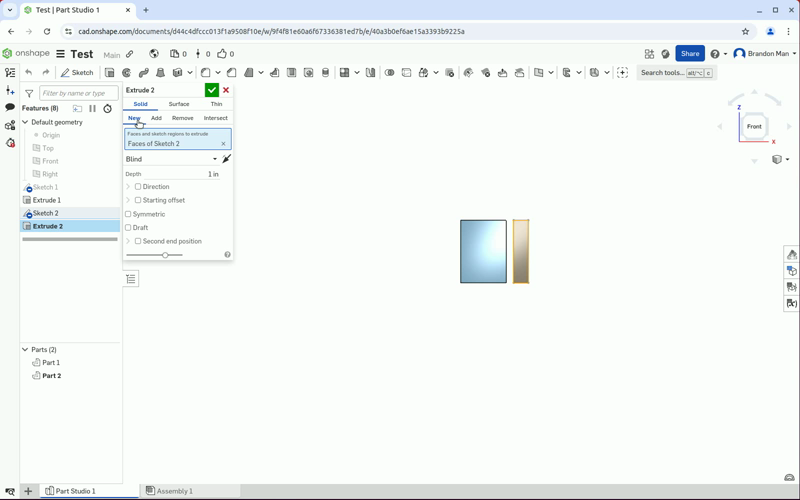
key(tab, 4)
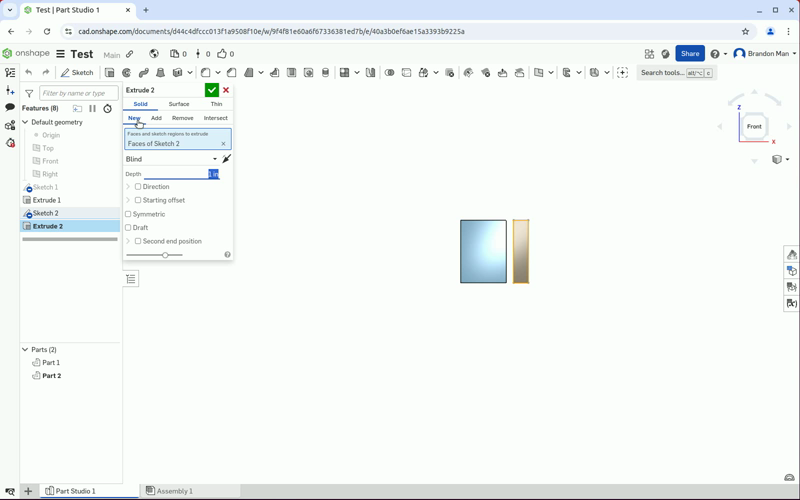
text(0.241)
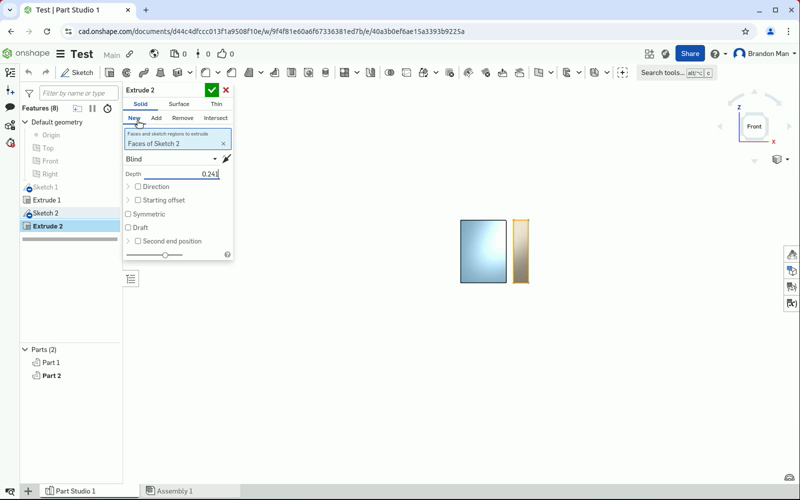
key(enter)
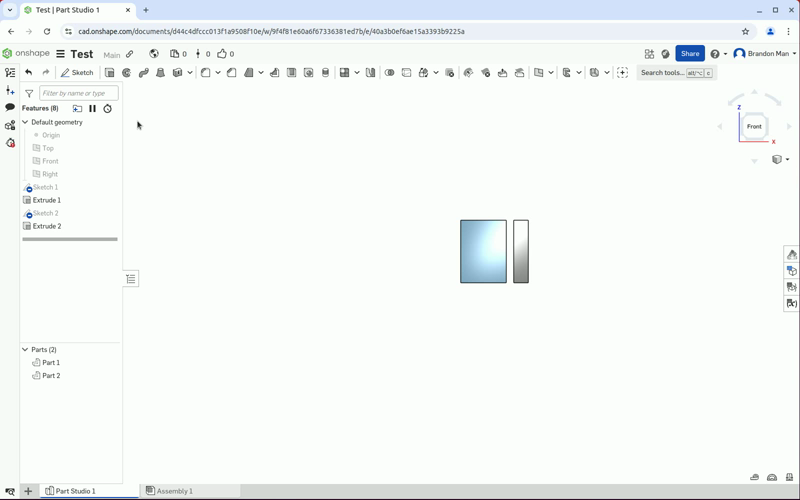
key(shift+h)
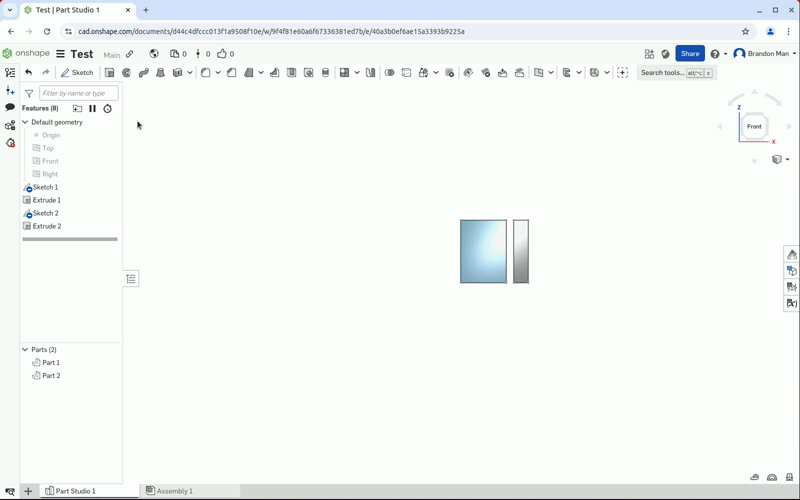
key(shift+h)
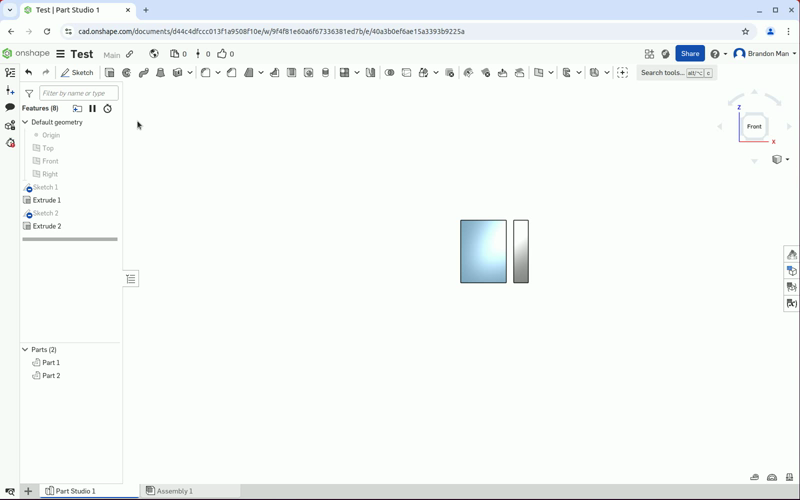
mouse_move(73, 189)
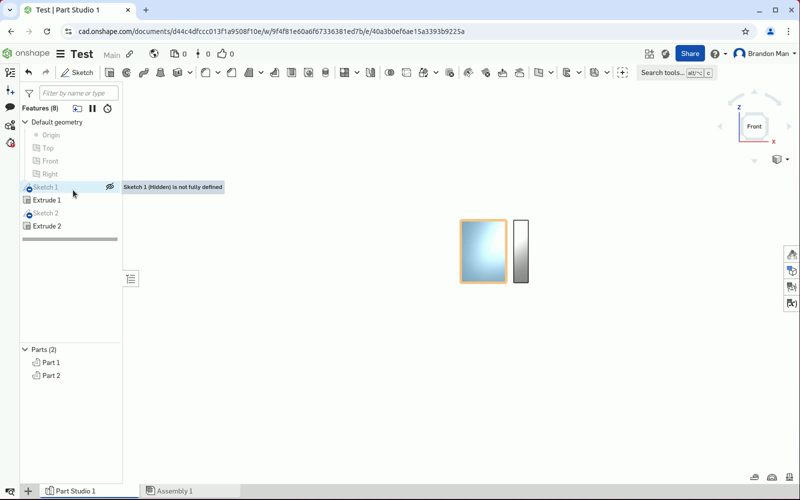
click(73, 189)
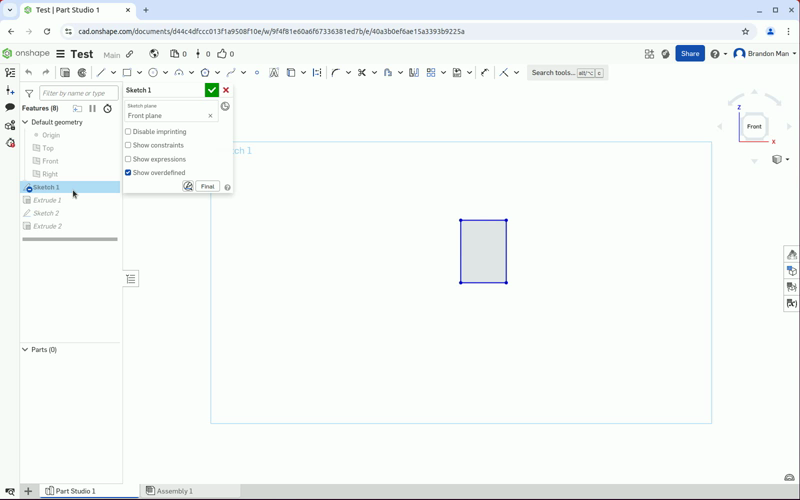
mouse_move(229, 92)
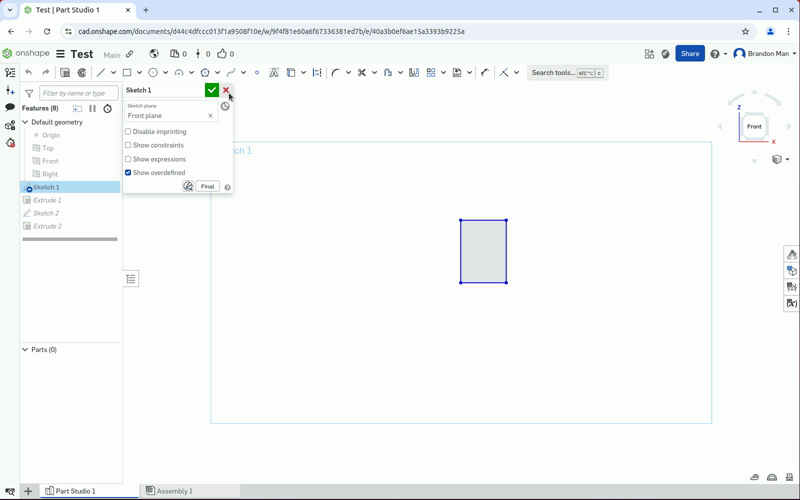
click(229, 92)
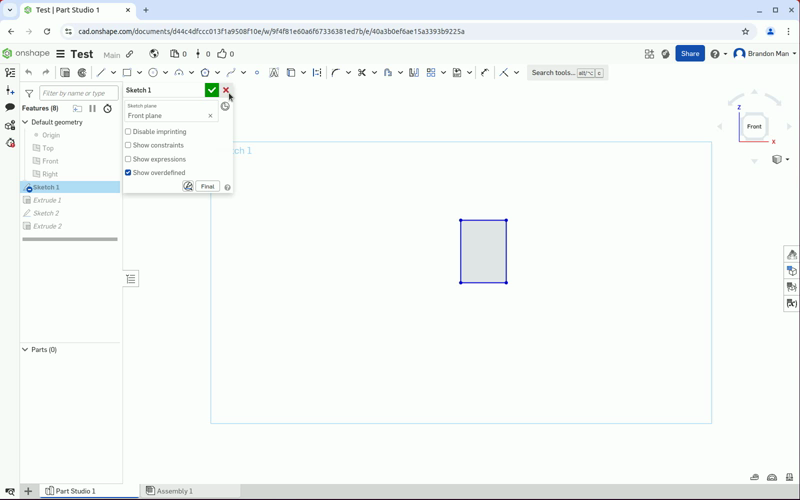
key(shift+s)
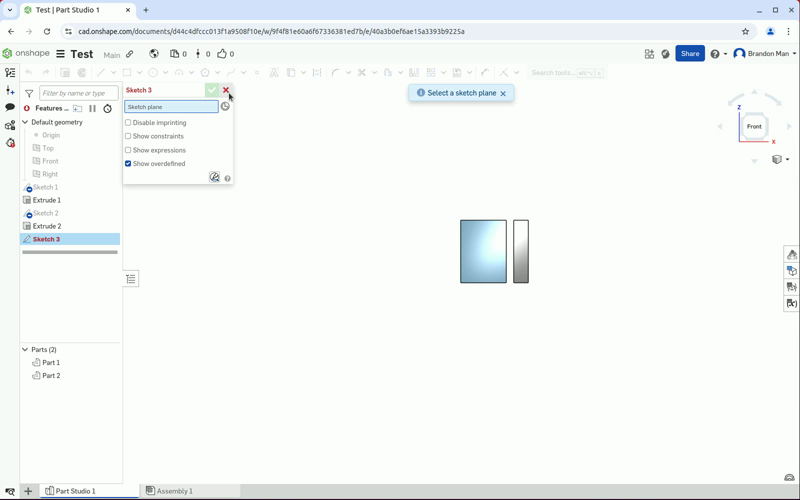
mouse_move(73, 163)
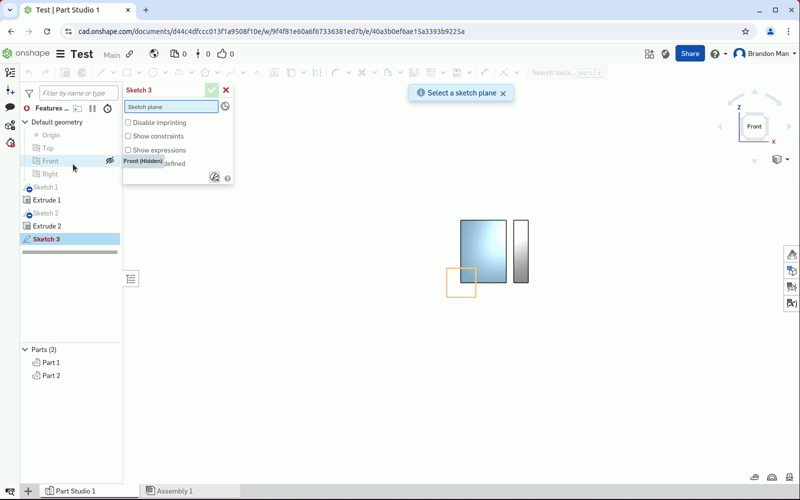
click(73, 163)
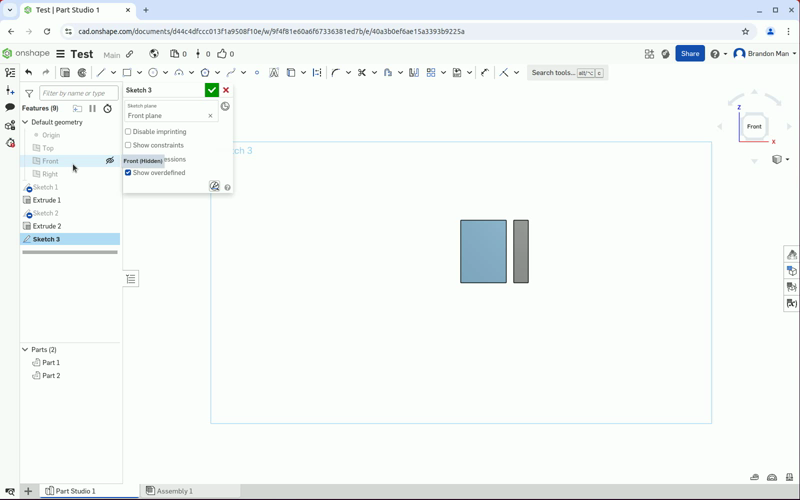
mouse_move(73, 352)
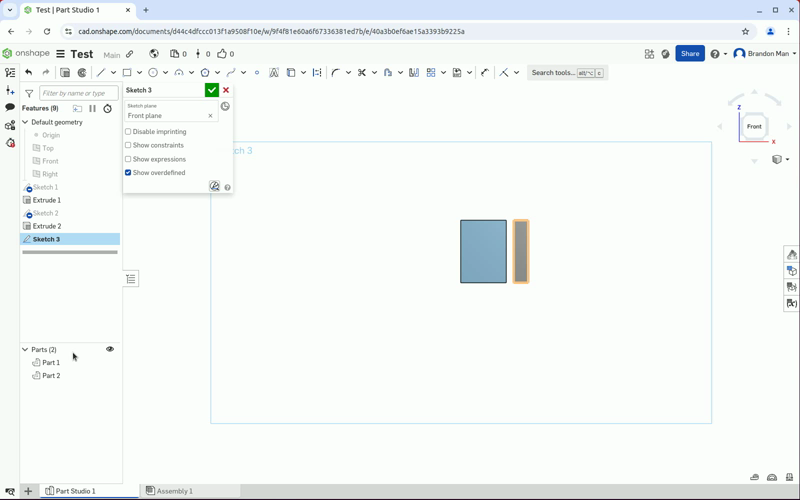
key(y)
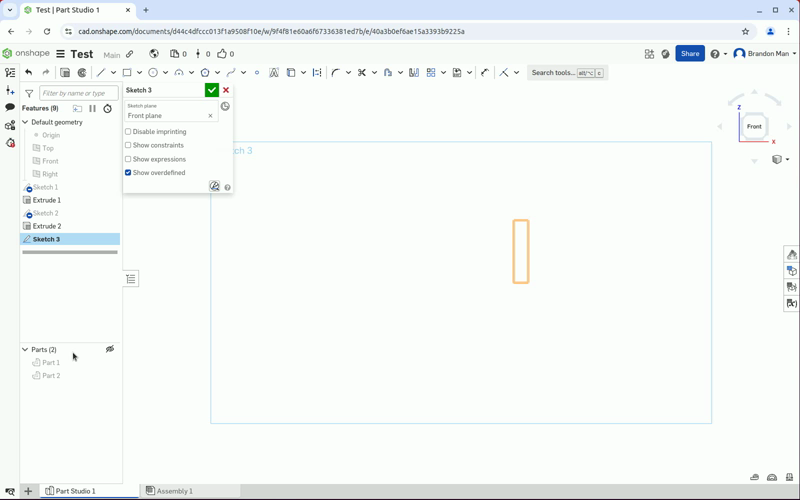
key(l)
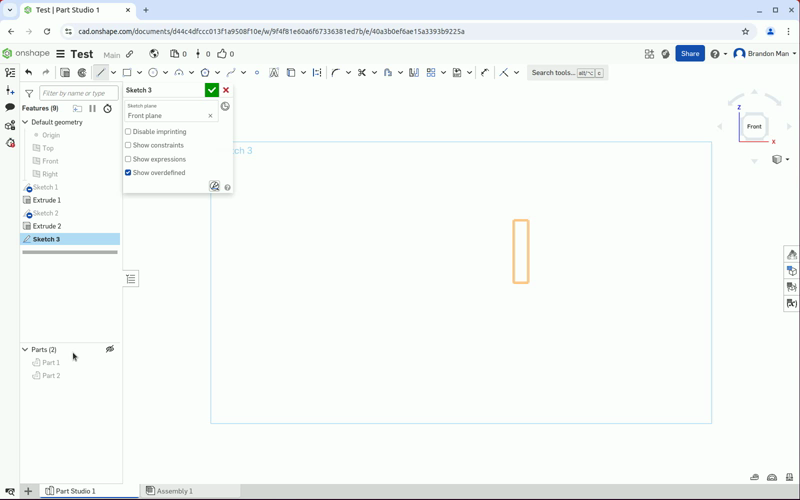
key_down(shift)
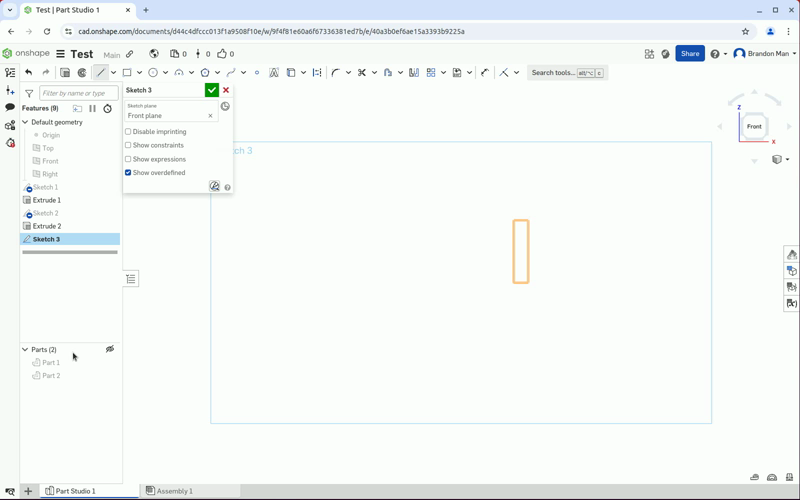
mouse_move(535, 282)
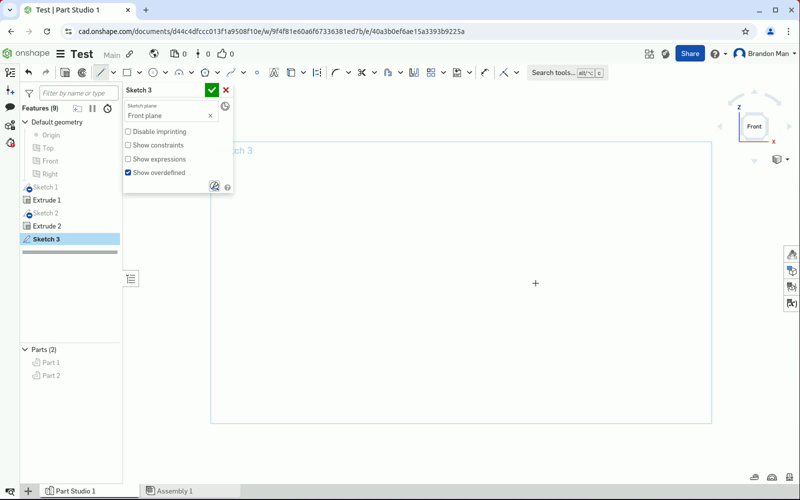
click(535, 282)
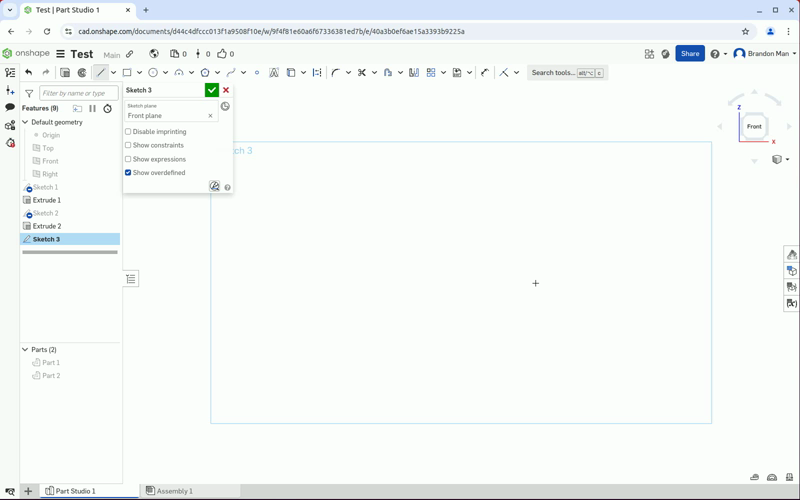
key_up(shift)
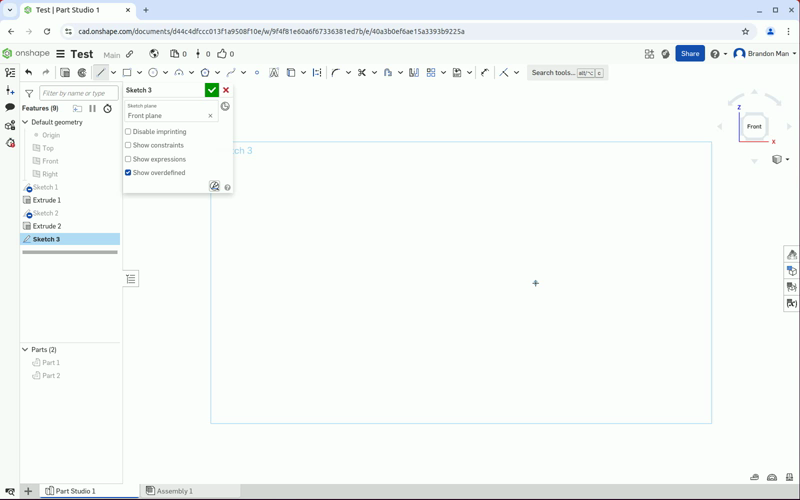
key_down(shift)
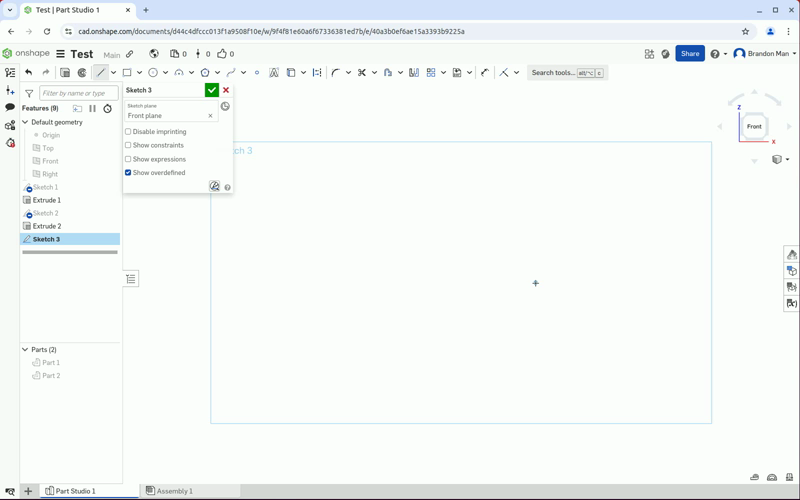
mouse_move(565, 282)
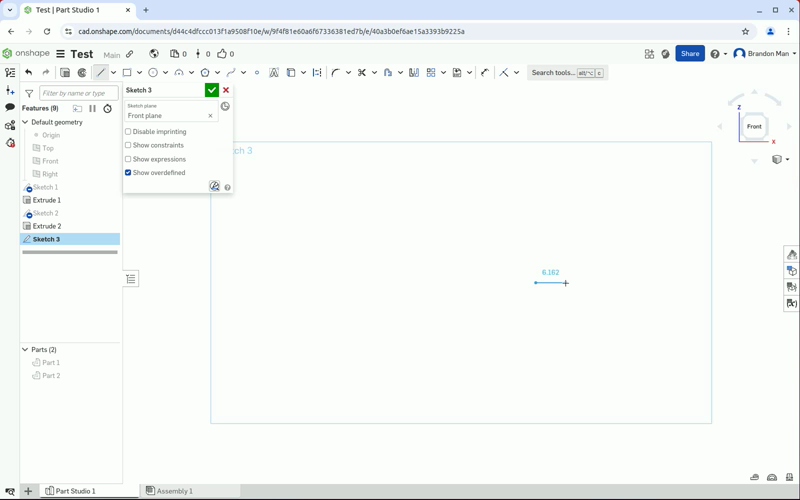
mouse_move(573, 282)
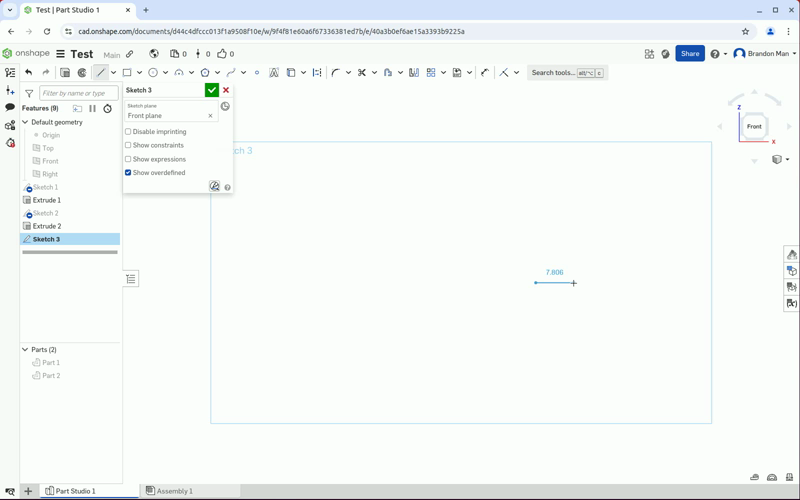
click(573, 282)
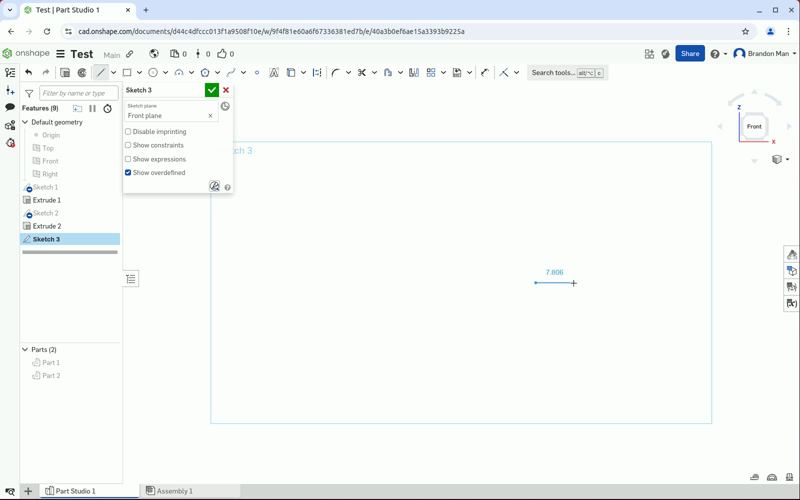
key_up(shift)
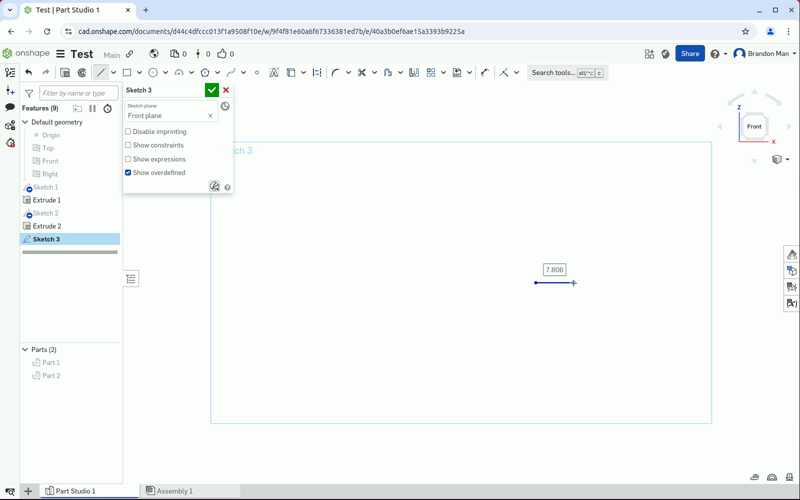
key_down(shift)
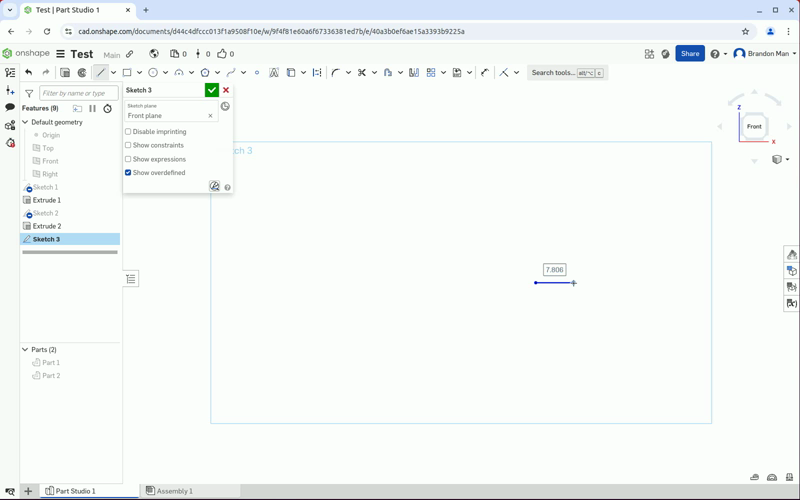
mouse_move(573, 220)
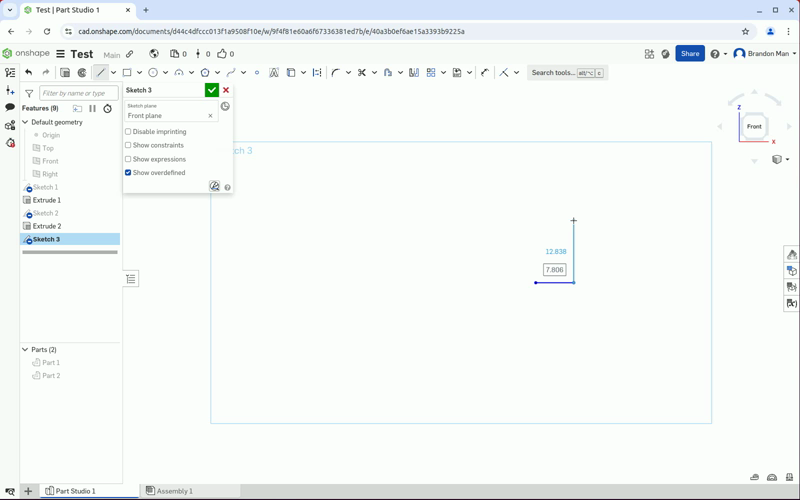
click(573, 220)
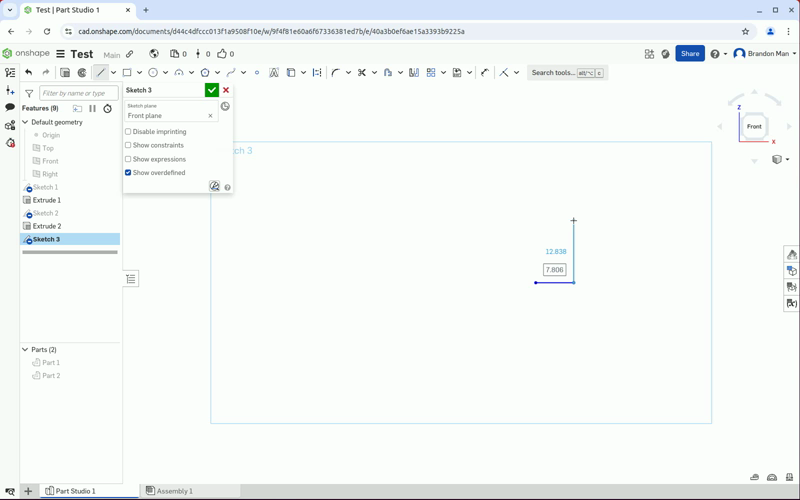
key_up(shift)
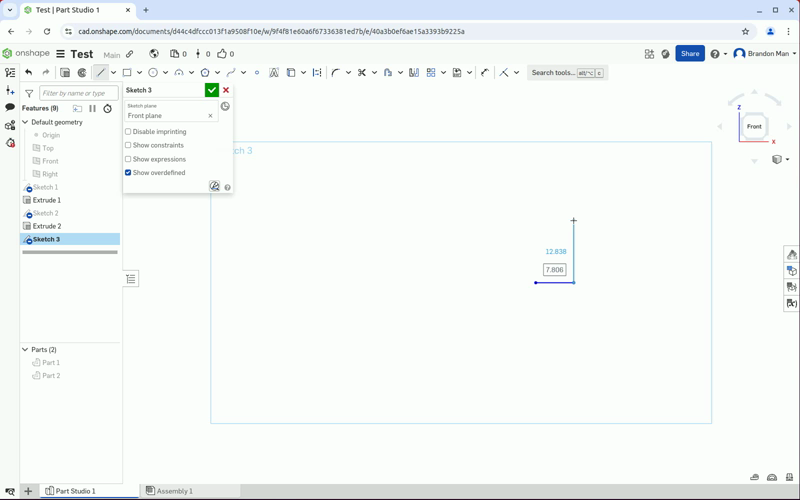
key_down(shift)
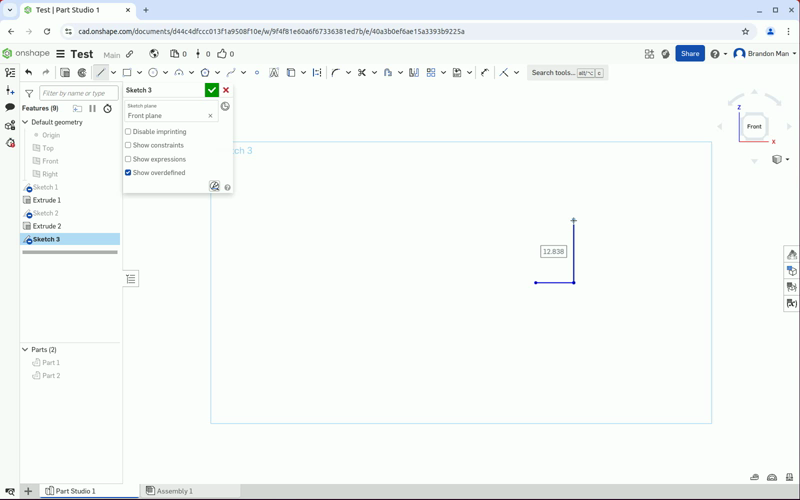
mouse_move(589, 220)
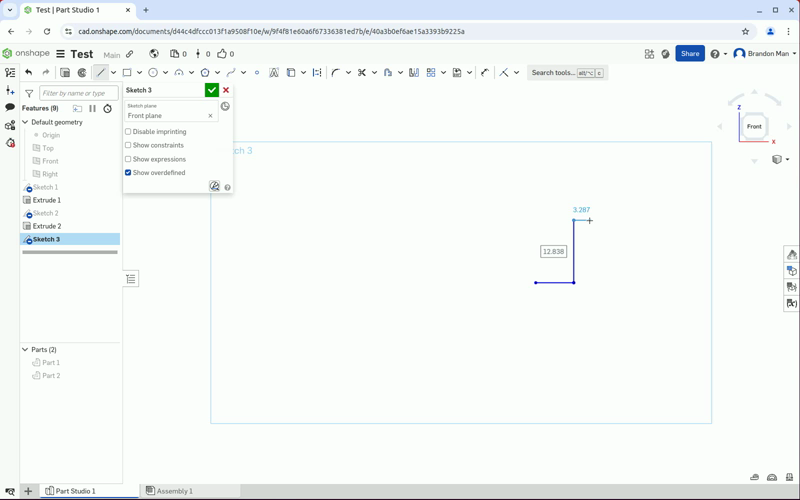
mouse_move(535, 220)
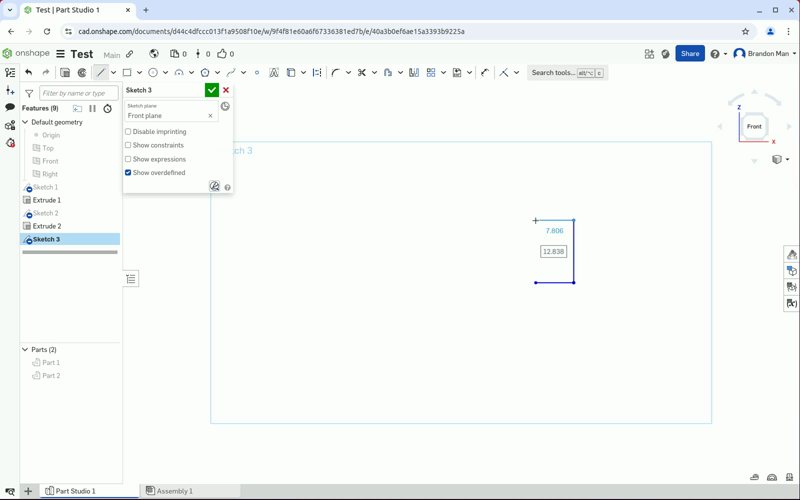
click(535, 220)
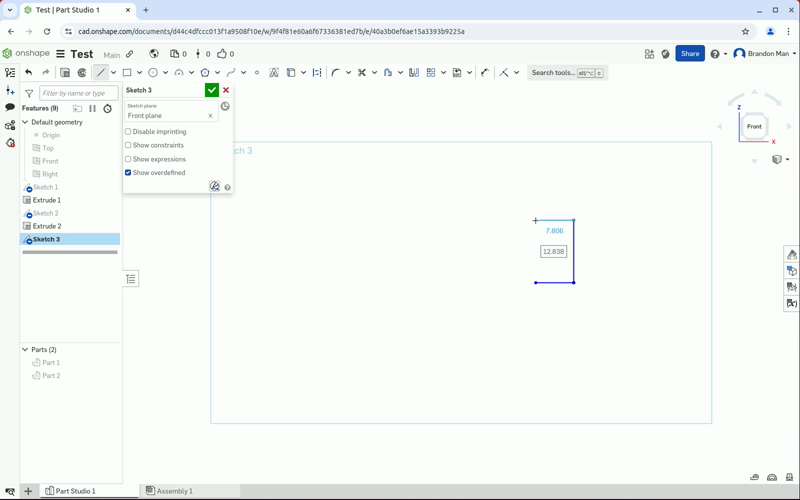
key_up(shift)
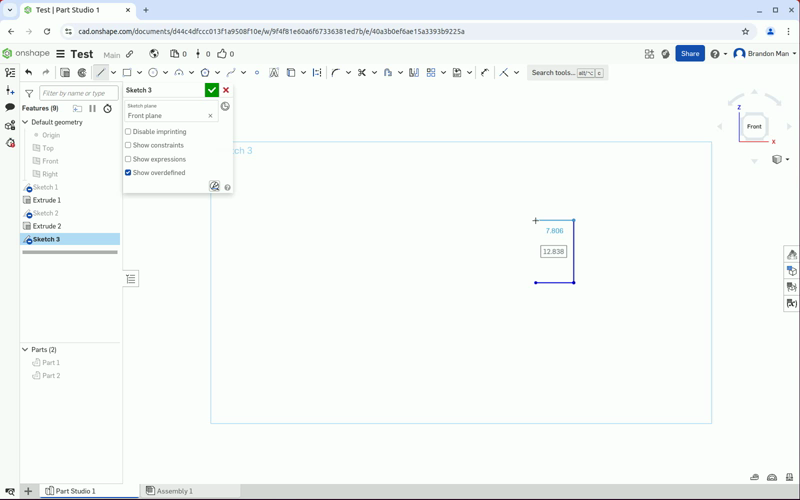
key_down(shift)
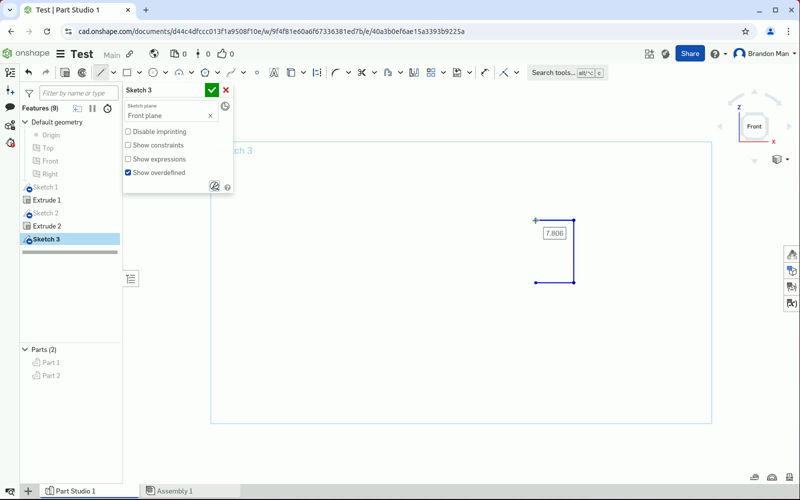
mouse_move(535, 282)
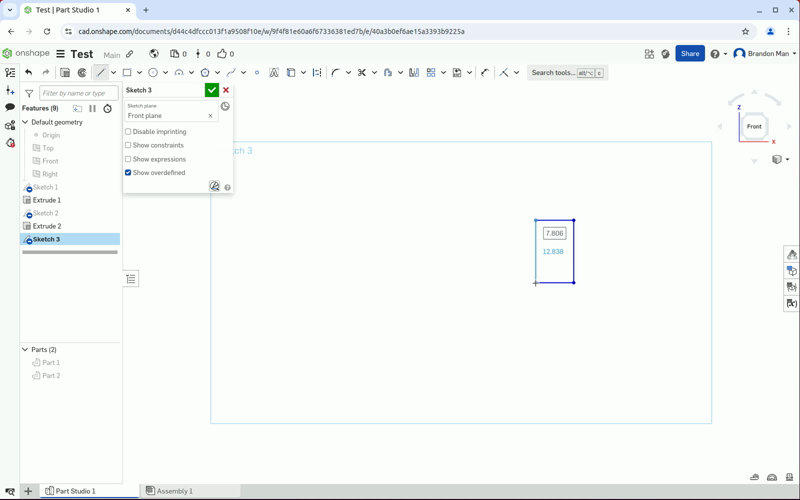
key_up(shift)
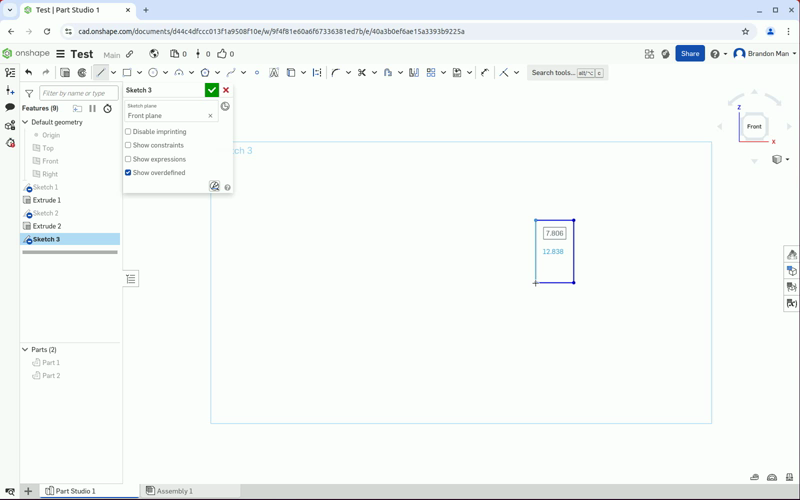
click(535, 282)
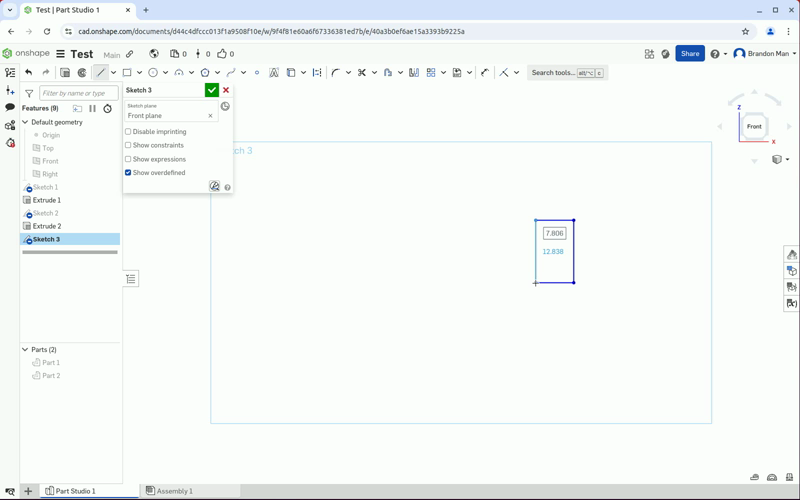
key(esc)
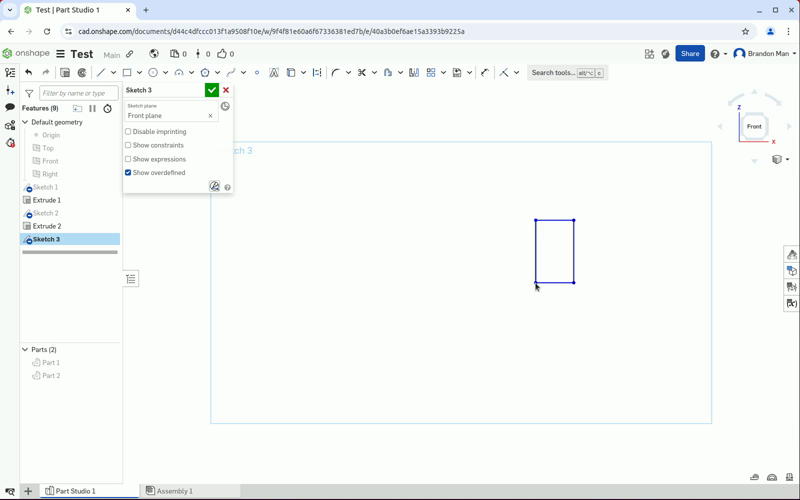
mouse_move(567, 251)
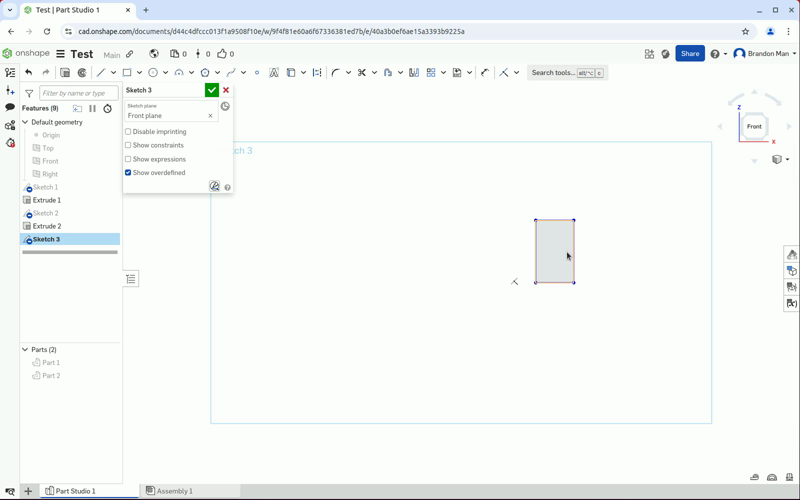
click(567, 251)
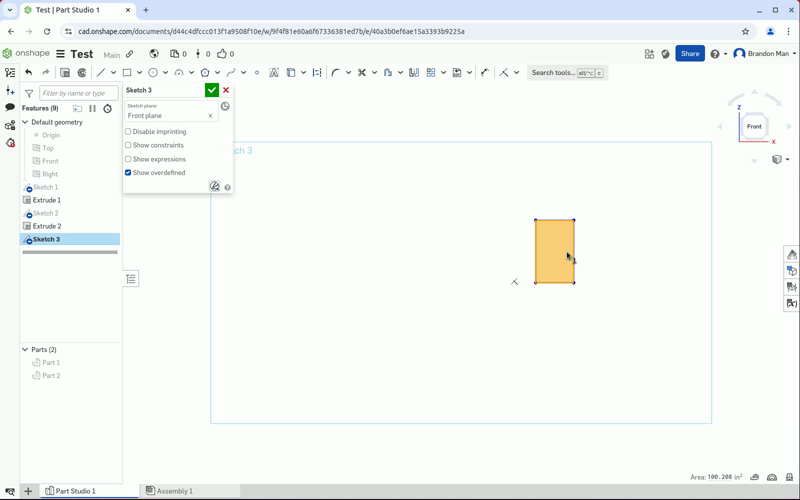
mouse_move(73, 352)
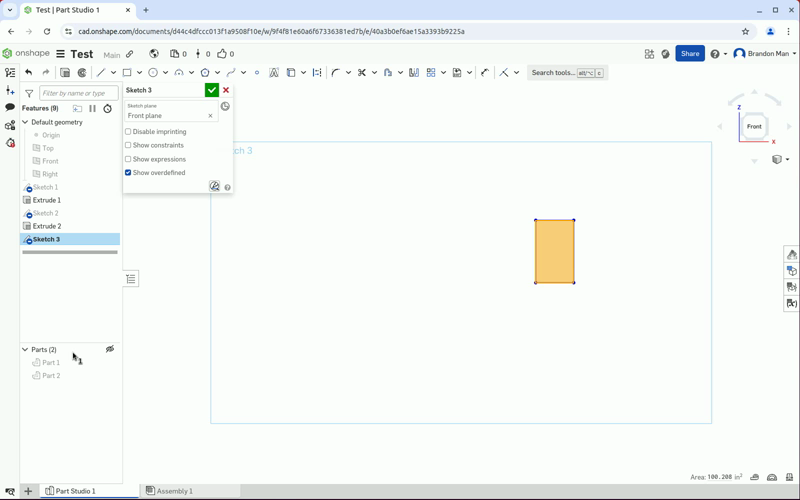
key(shift+y)
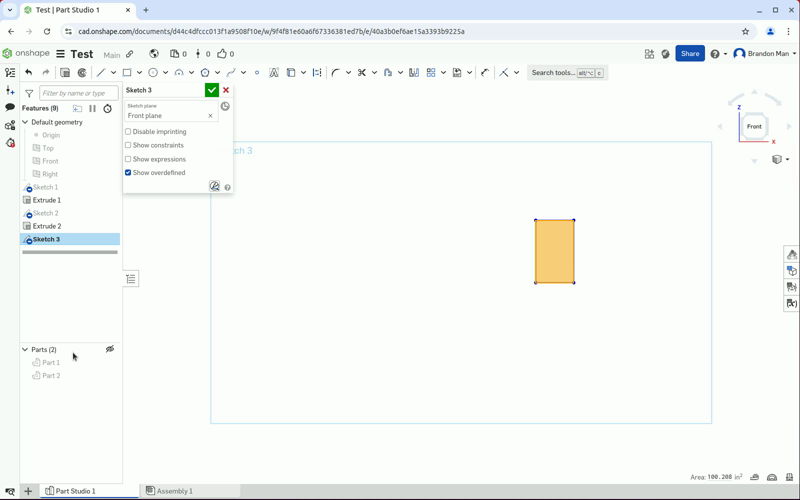
key(shift+e)
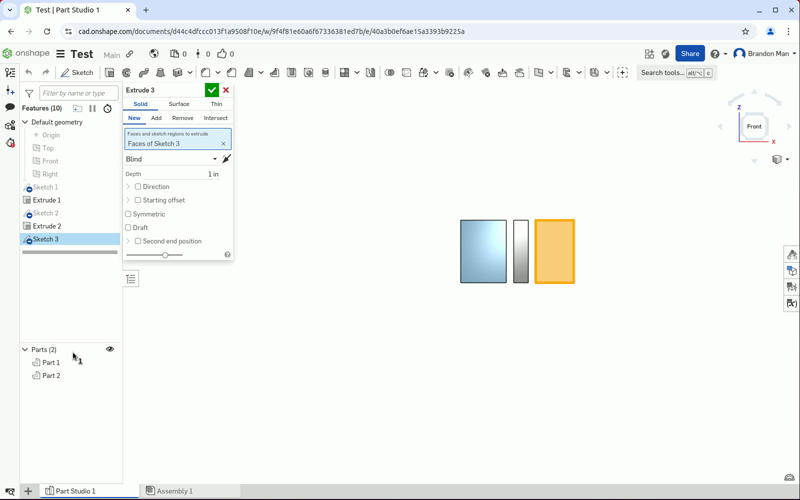
mouse_move(143, 106)
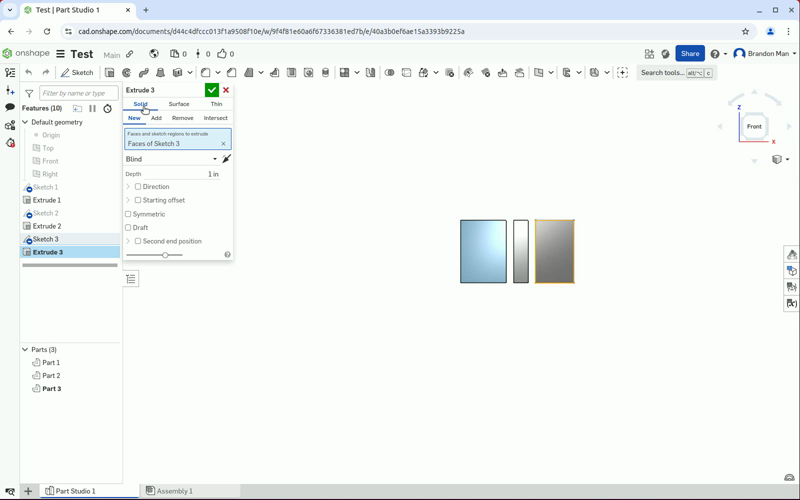
click(143, 106)
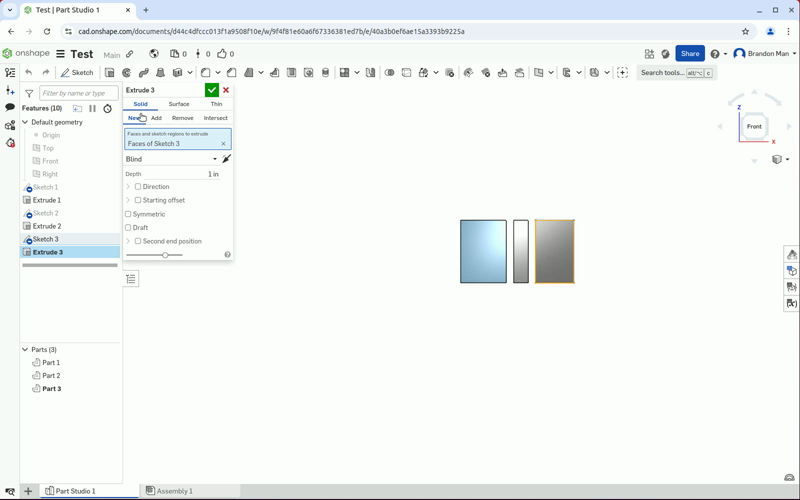
mouse_move(137, 120)
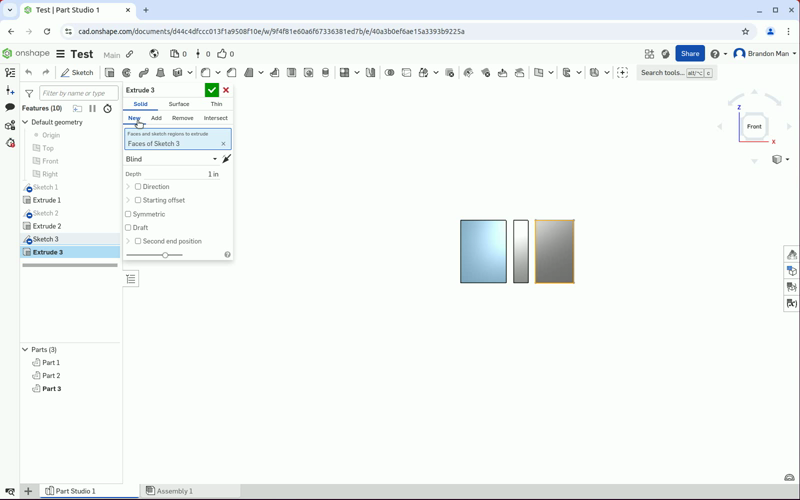
click(137, 120)
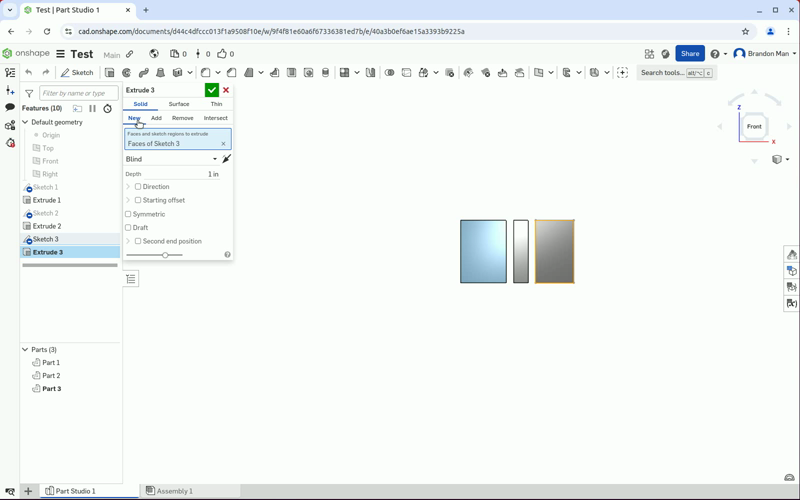
key(tab, 4)
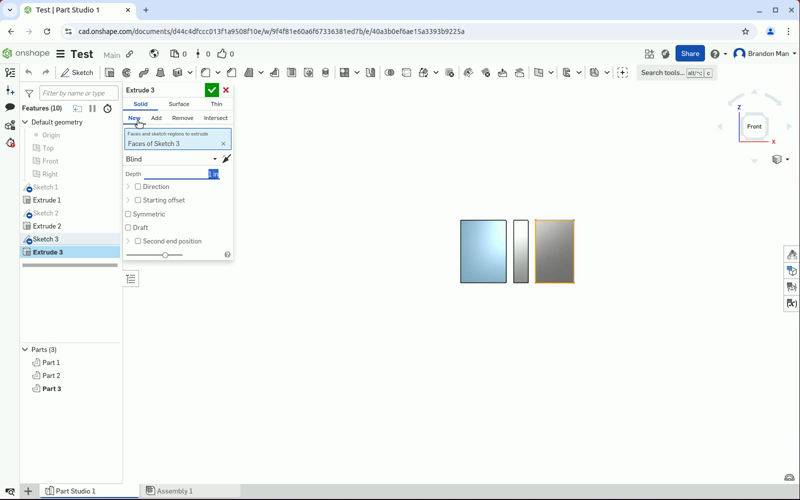
text(0.241)
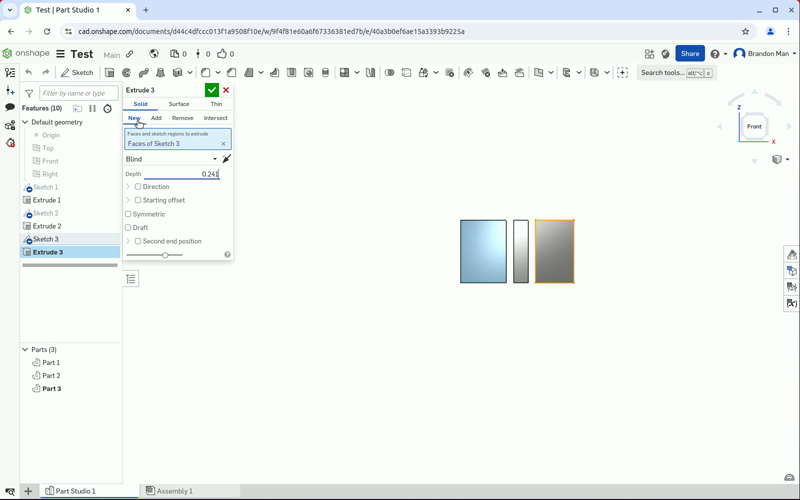
key(enter)
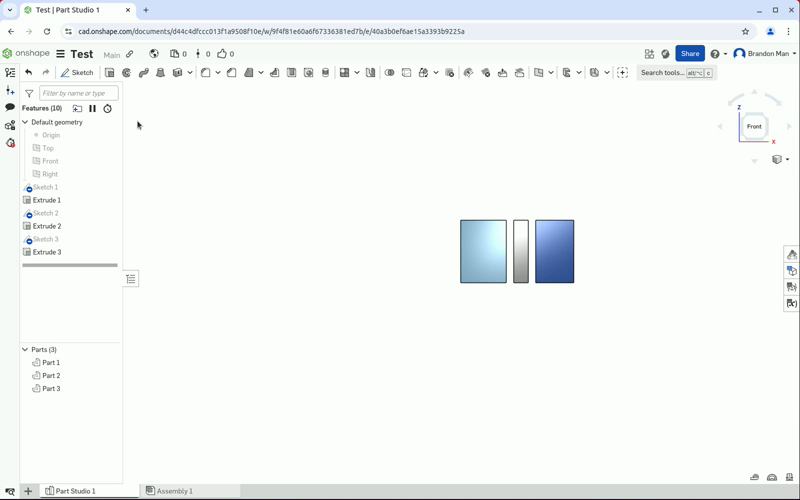
key(shift+h)
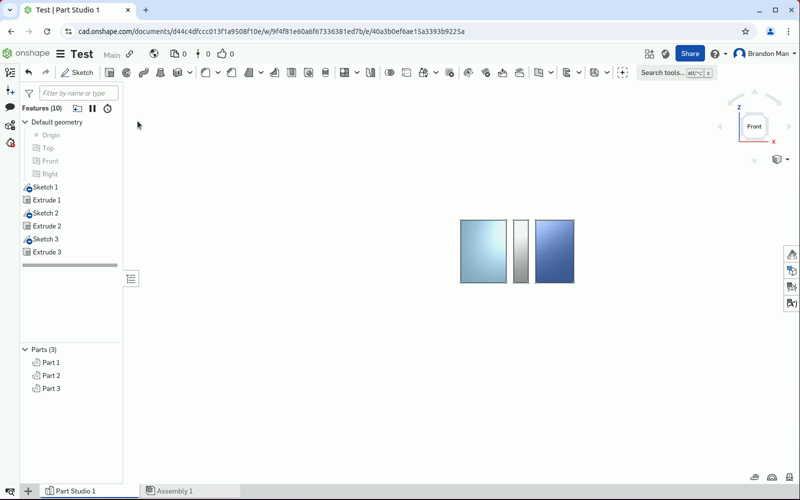
key(shift+h)
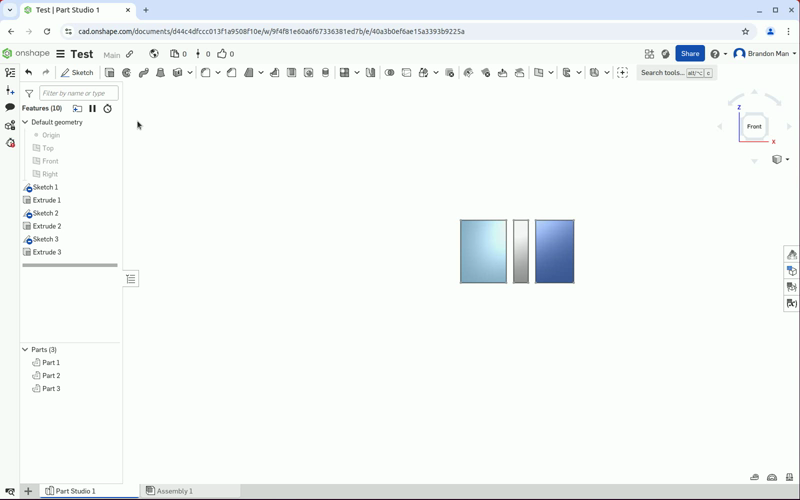
key(shift+7)
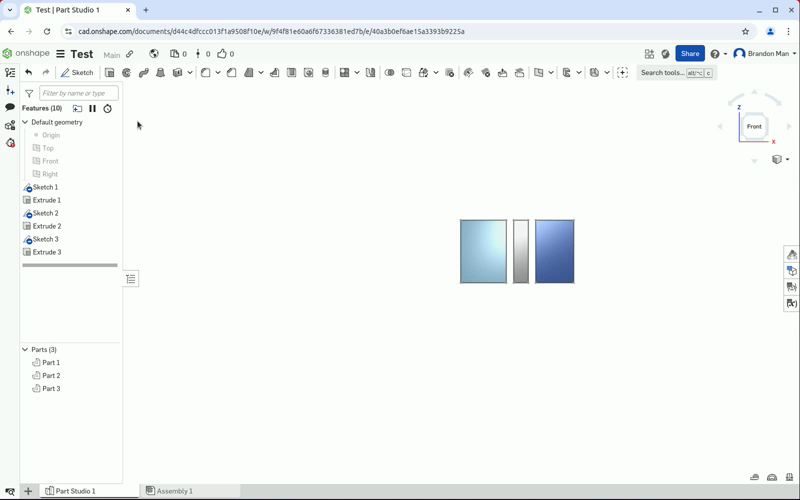
key(left, 2)
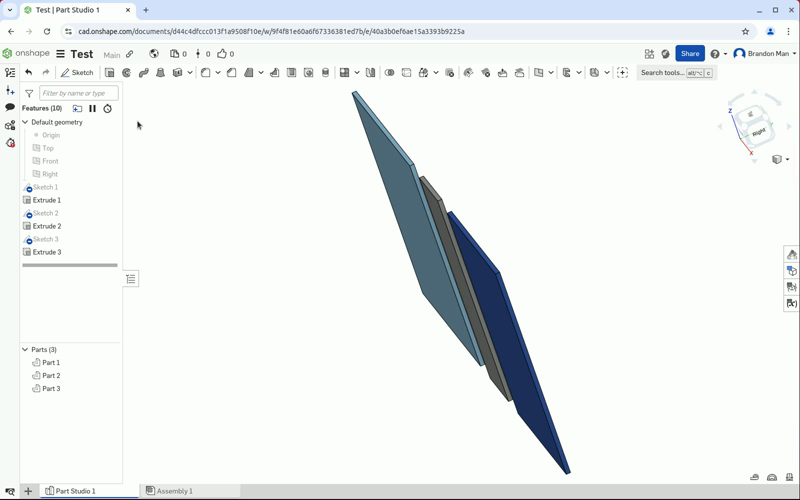
key(down, 2)
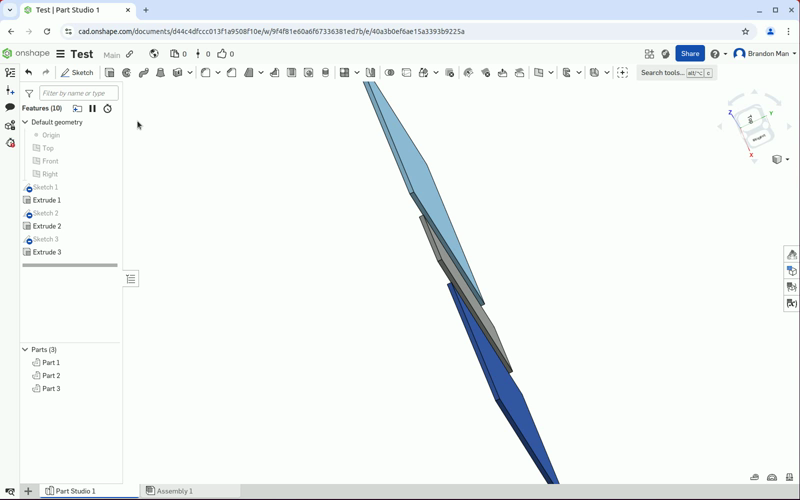
key(up, 2)
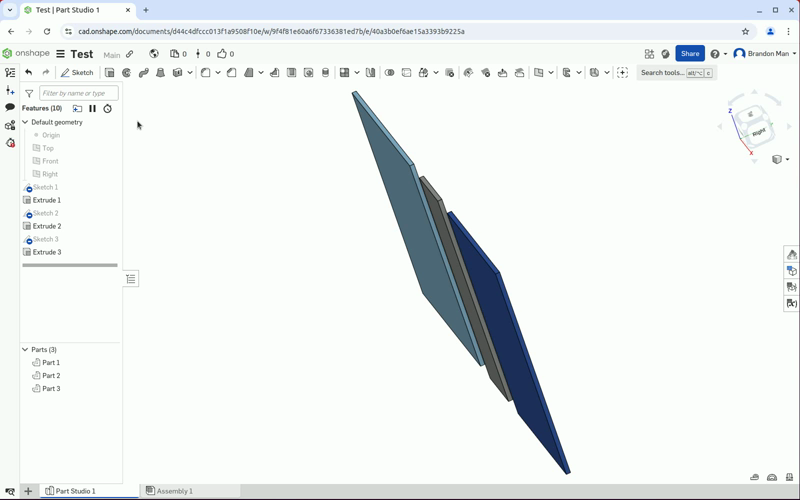
key(right, 2)
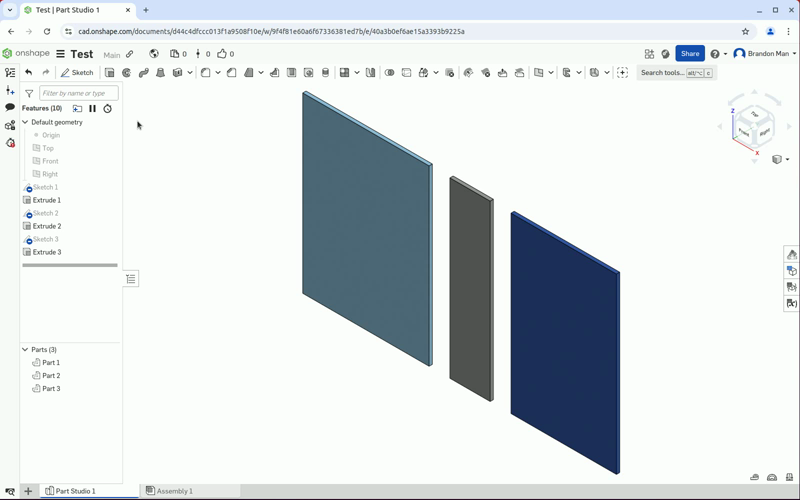
mouse_move(73, 189)
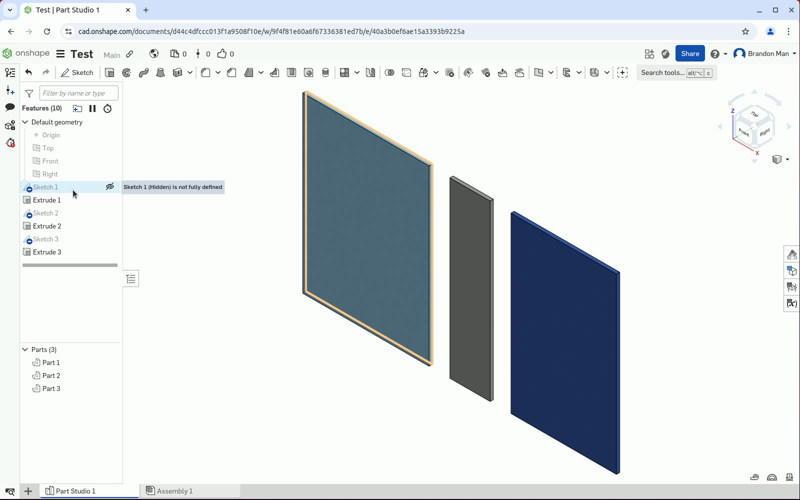
click(73, 189)